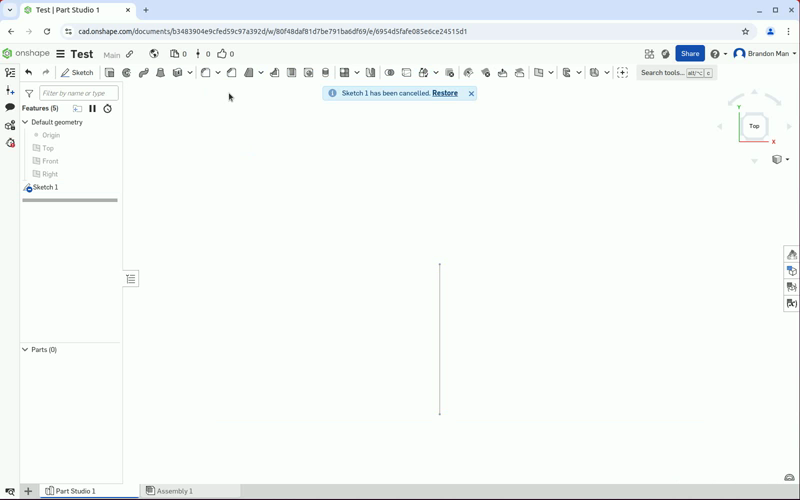
key(shift+h)
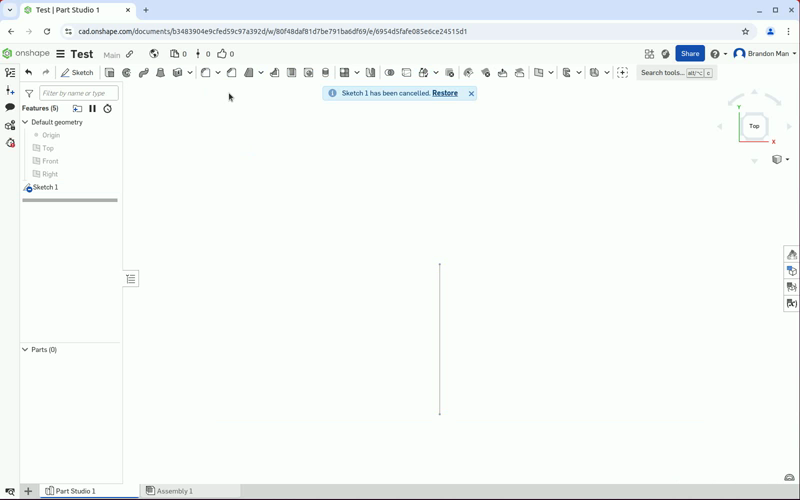
key(shift+s)
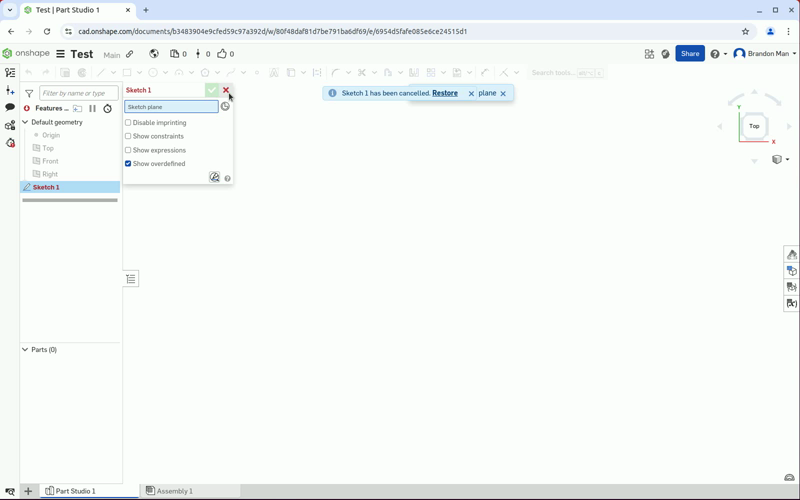
mouse_move(73, 150)
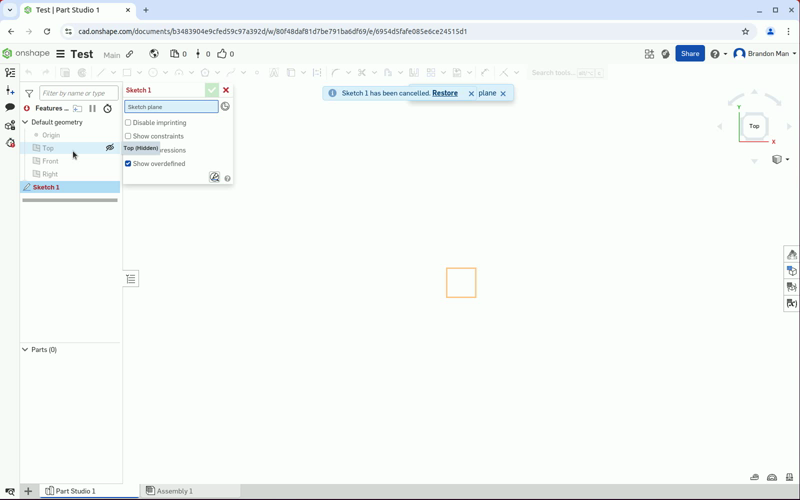
click(73, 150)
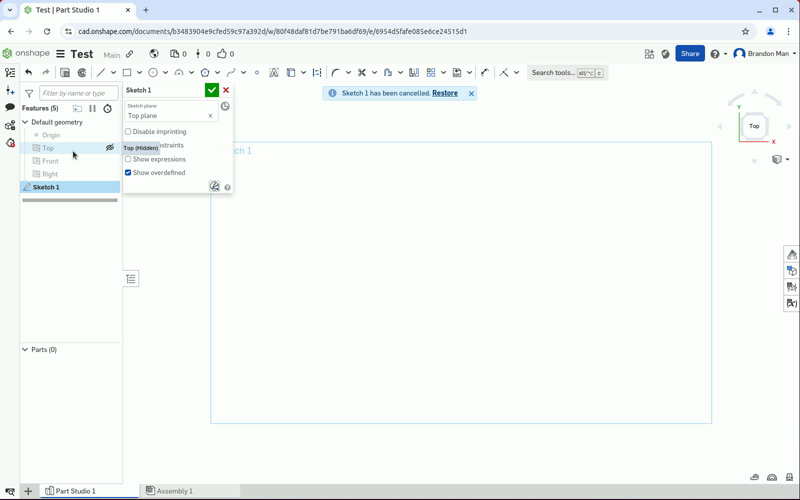
mouse_move(73, 352)
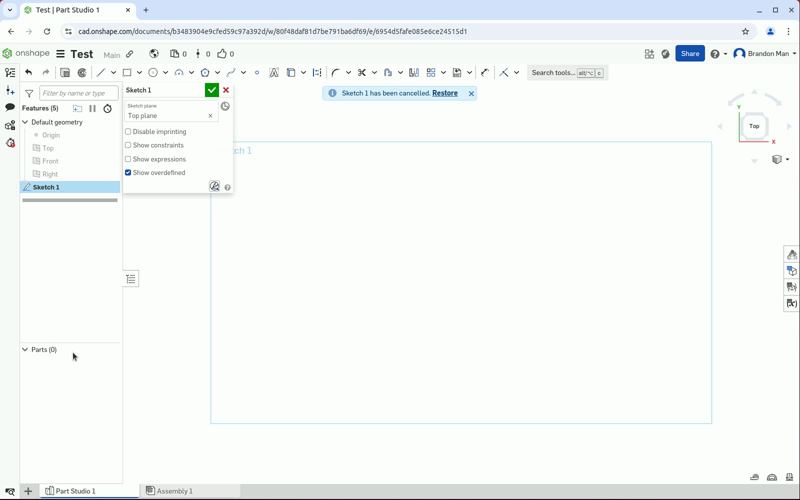
key(y)
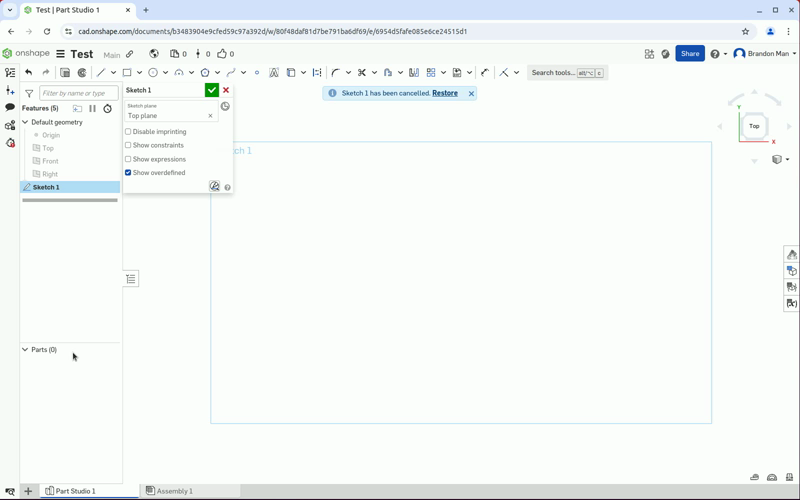
key(l)
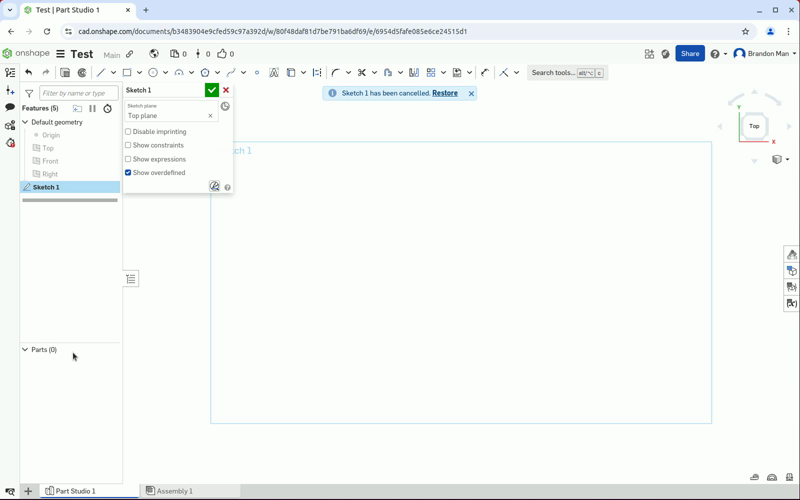
key_down(shift)
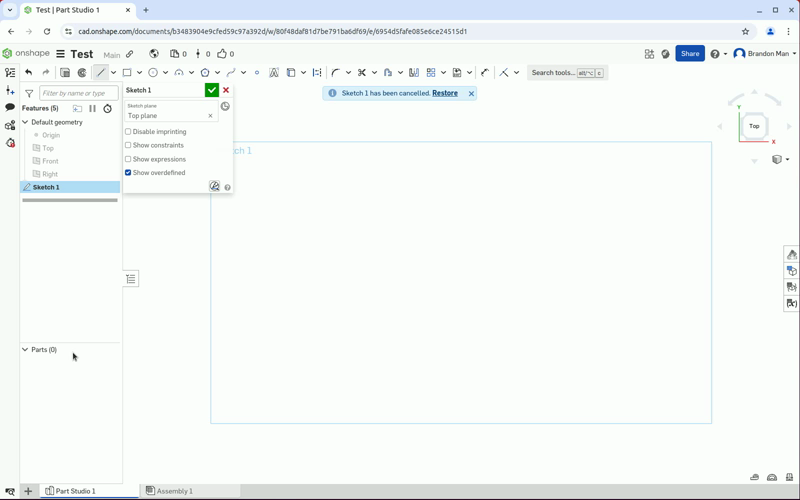
mouse_move(348, 367)
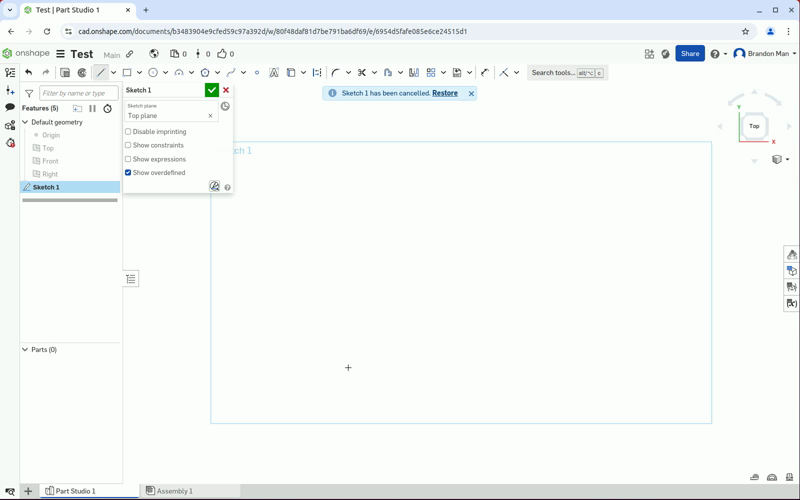
click(348, 367)
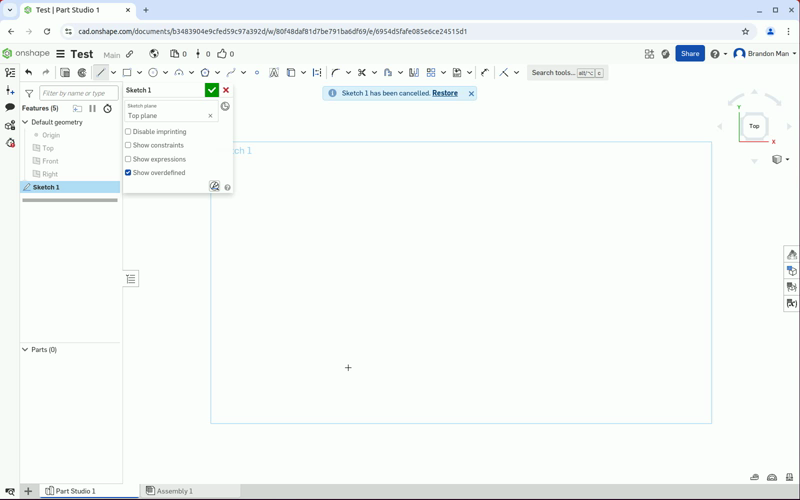
key_up(shift)
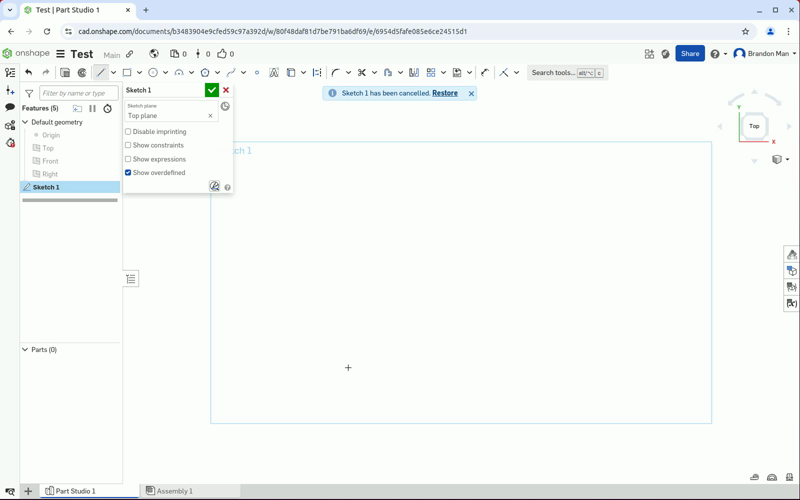
key_down(shift)
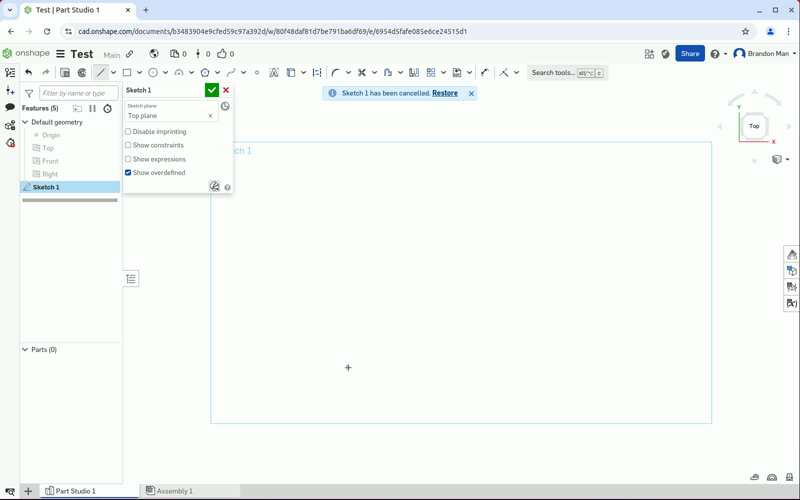
mouse_move(572, 367)
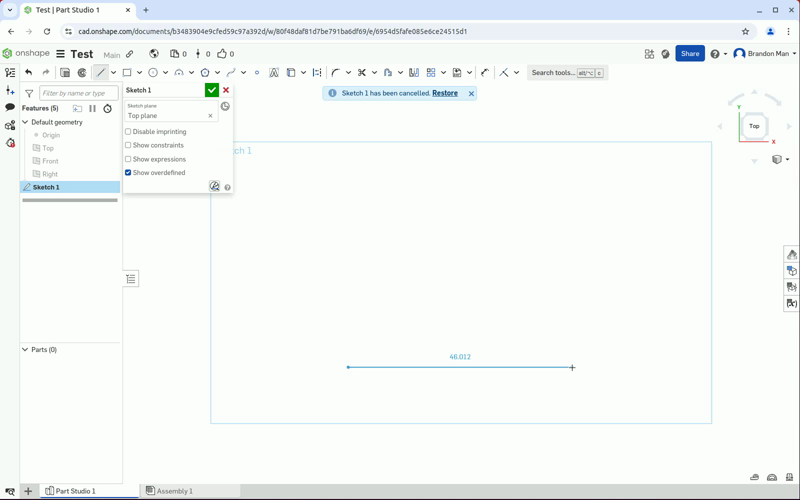
click(572, 367)
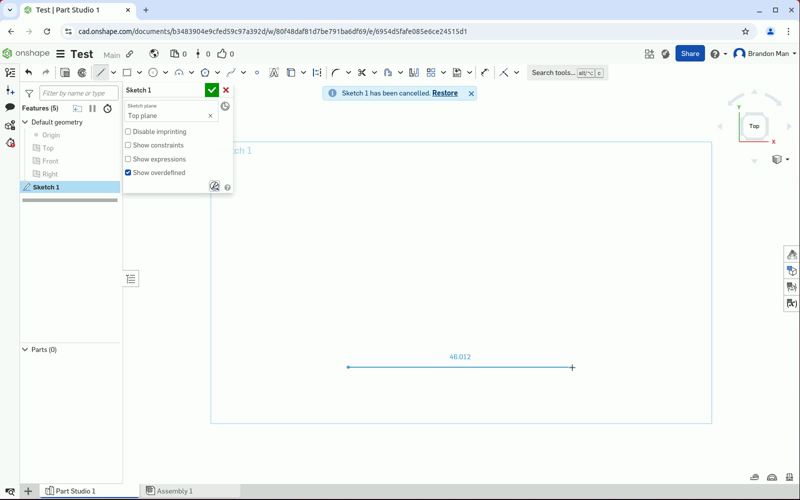
key_up(shift)
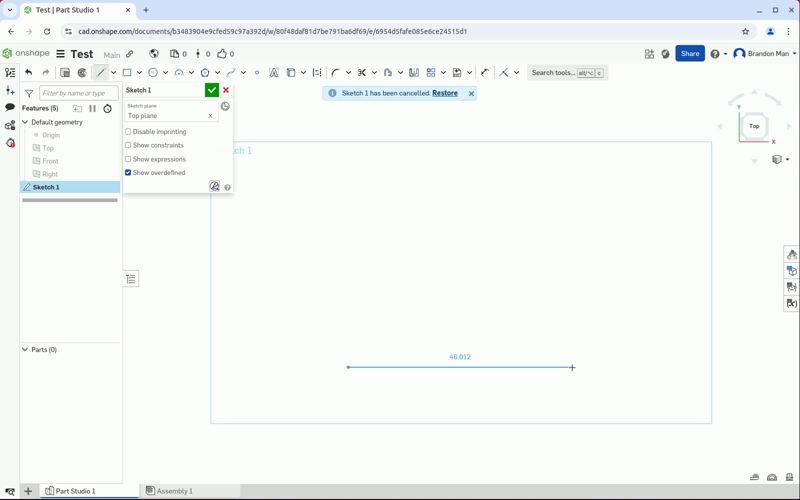
key_down(shift)
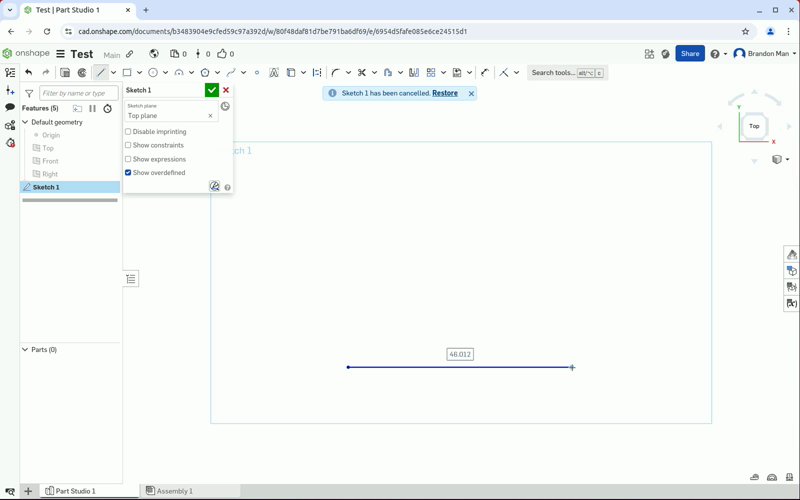
mouse_move(572, 199)
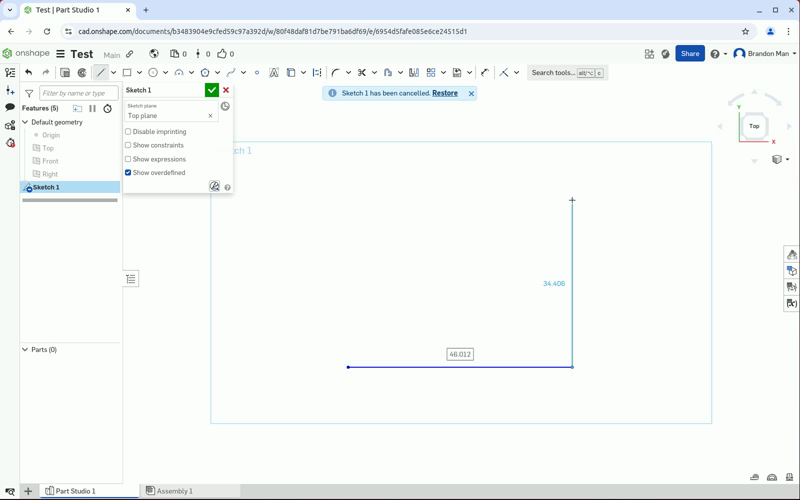
click(572, 199)
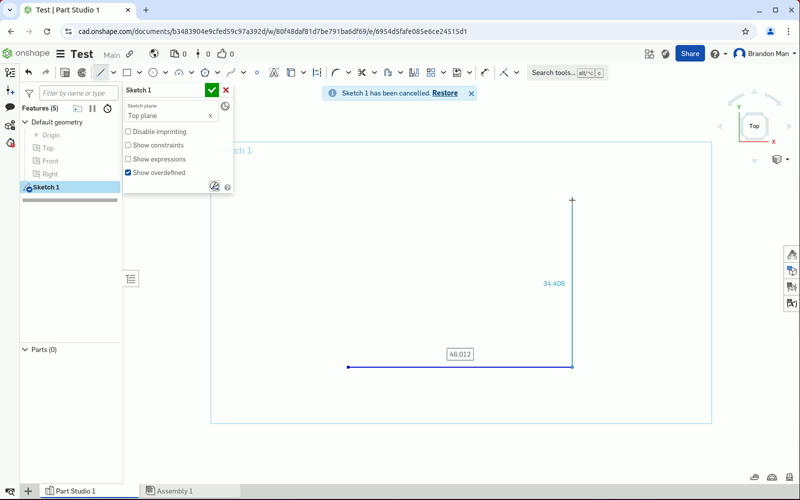
key_up(shift)
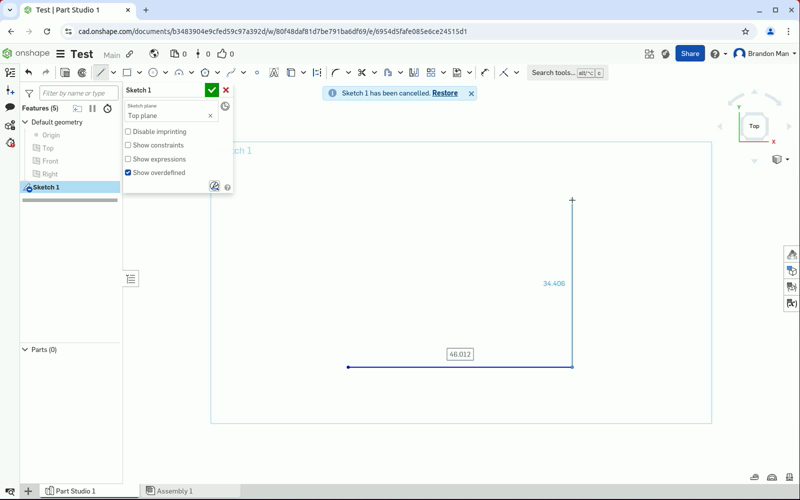
key_down(shift)
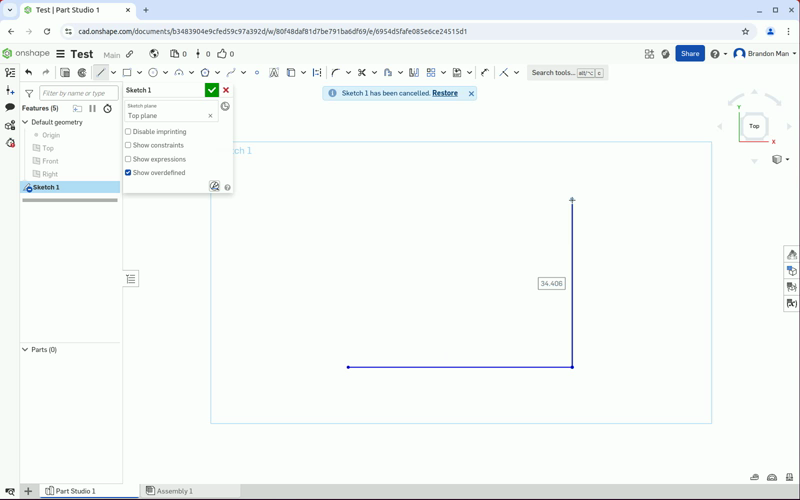
mouse_move(348, 199)
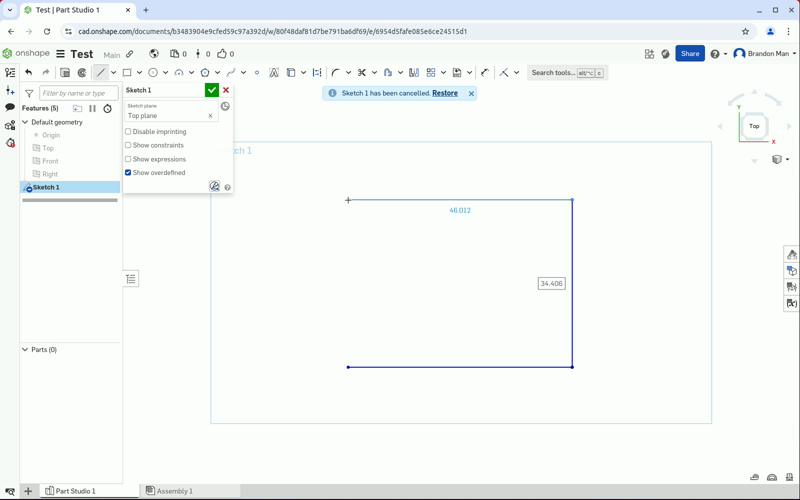
click(348, 199)
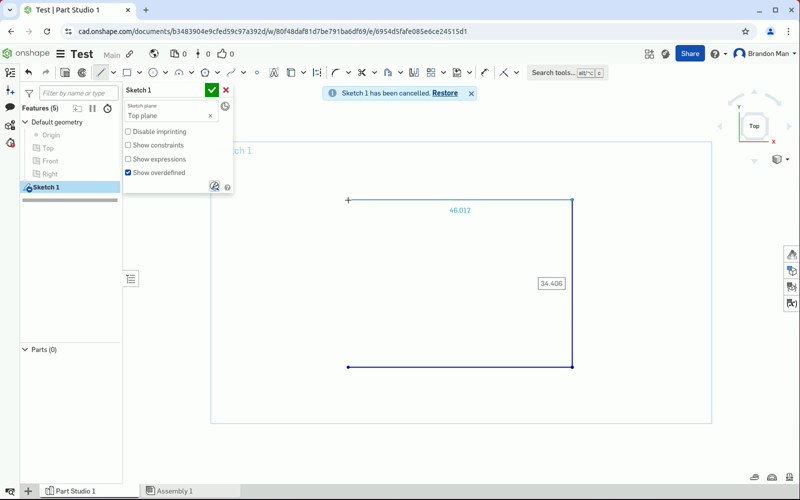
key_up(shift)
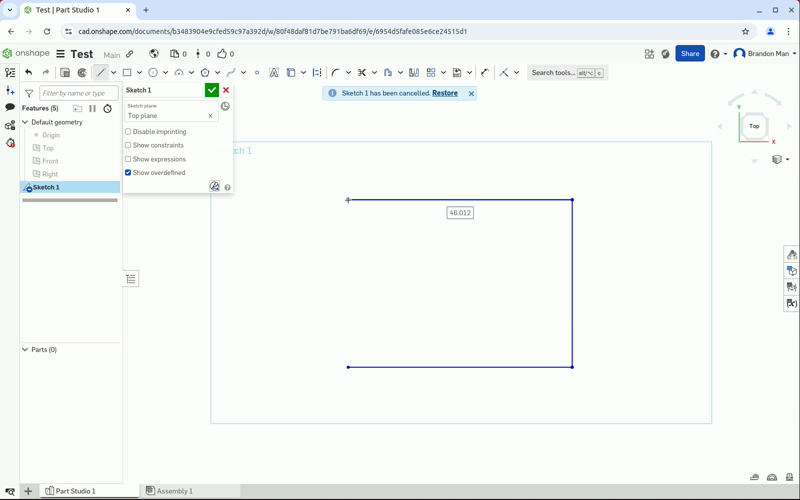
key_down(shift)
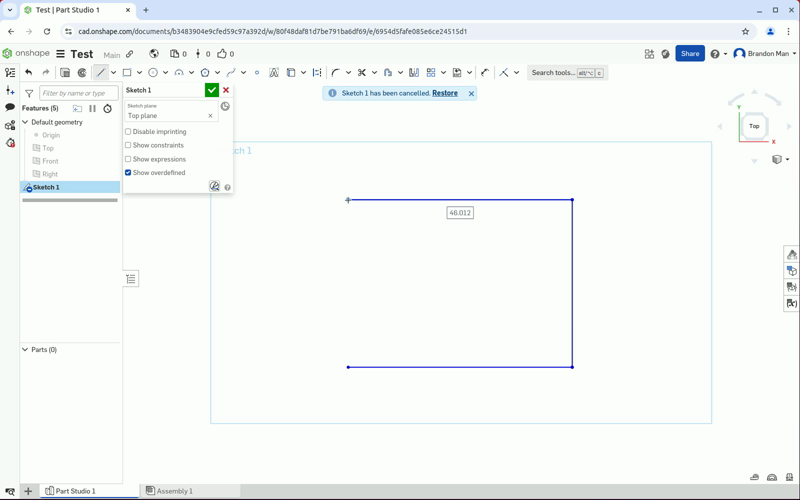
mouse_move(348, 367)
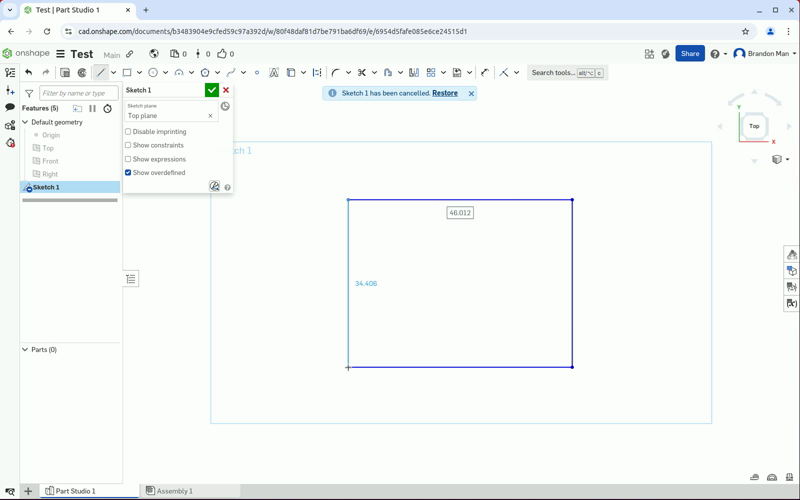
key_up(shift)
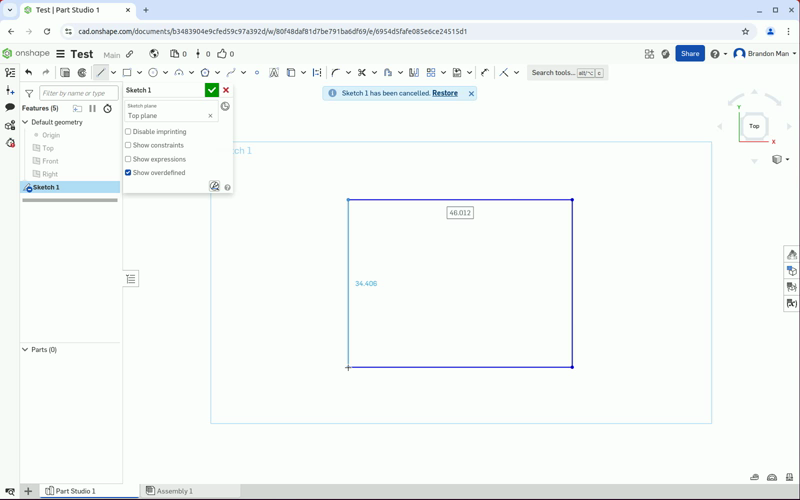
click(348, 367)
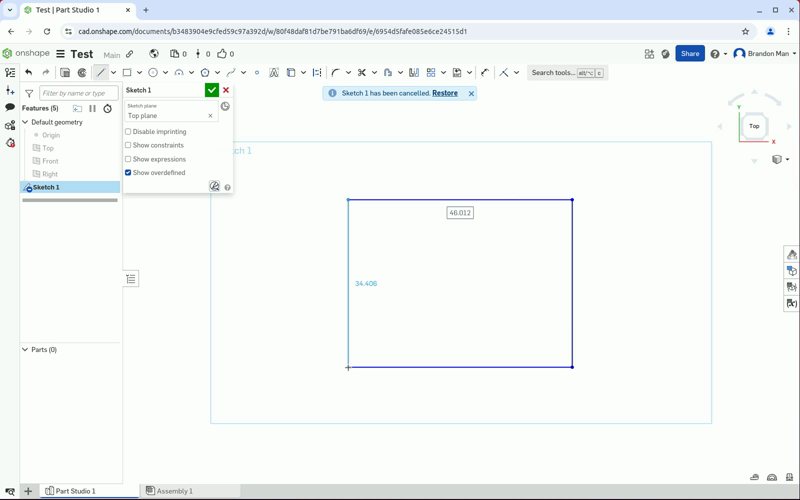
key(esc)
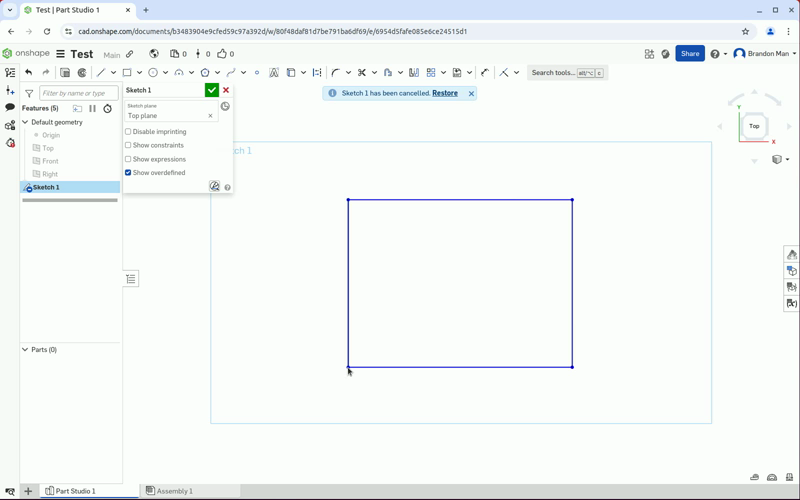
mouse_move(491, 275)
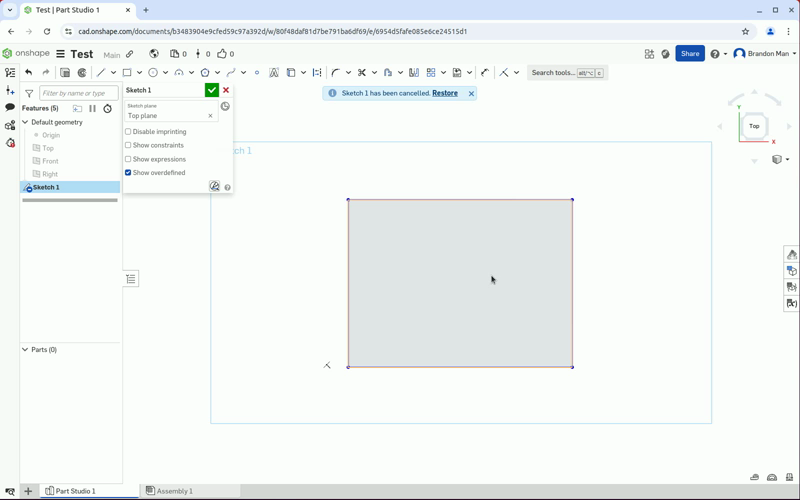
click(491, 275)
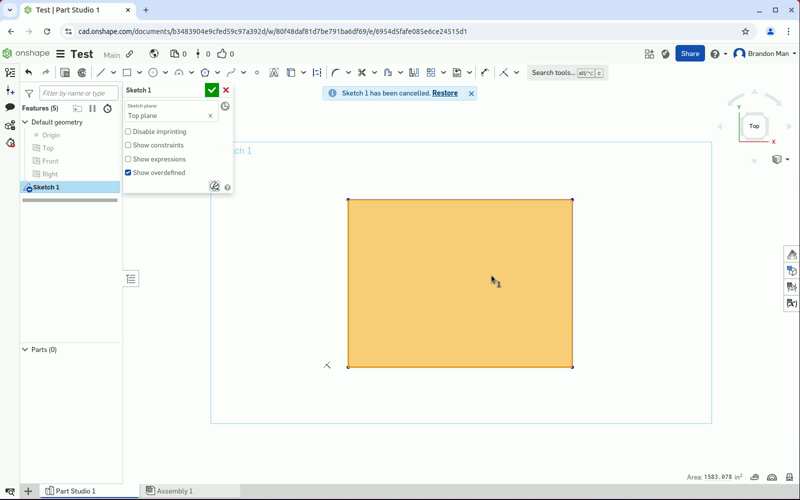
mouse_move(73, 352)
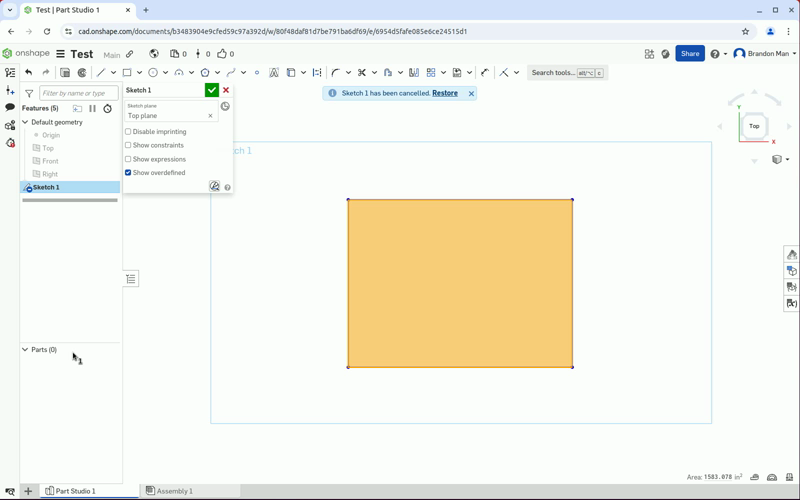
key(shift+y)
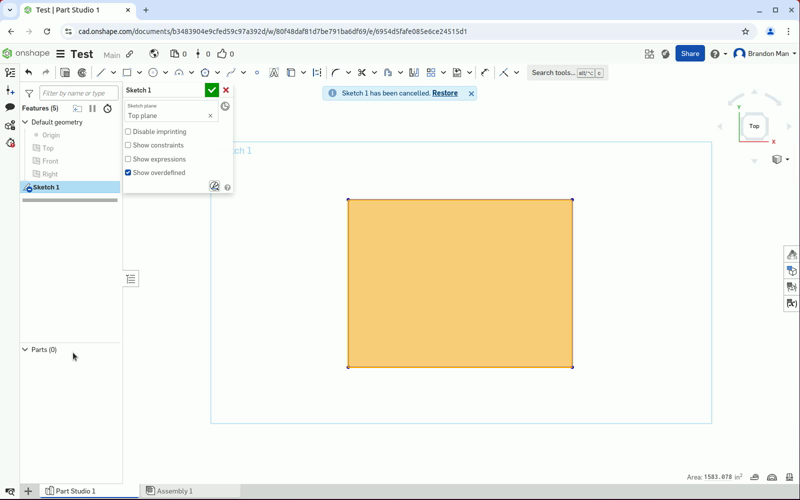
key(shift+e)
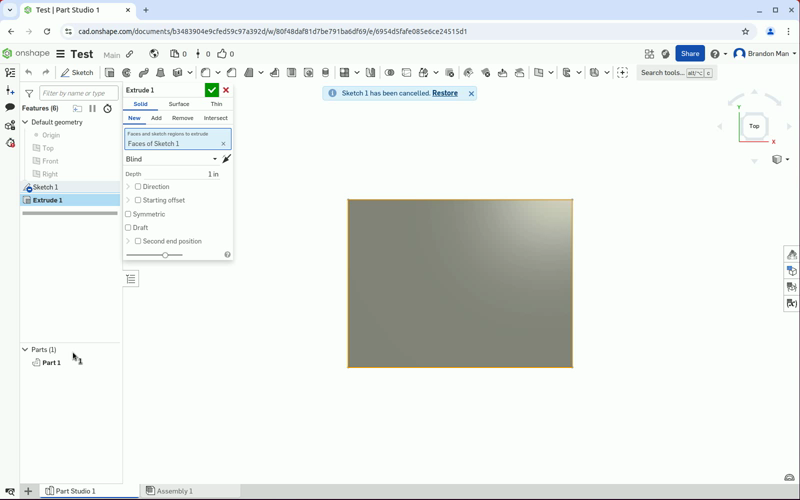
mouse_move(143, 106)
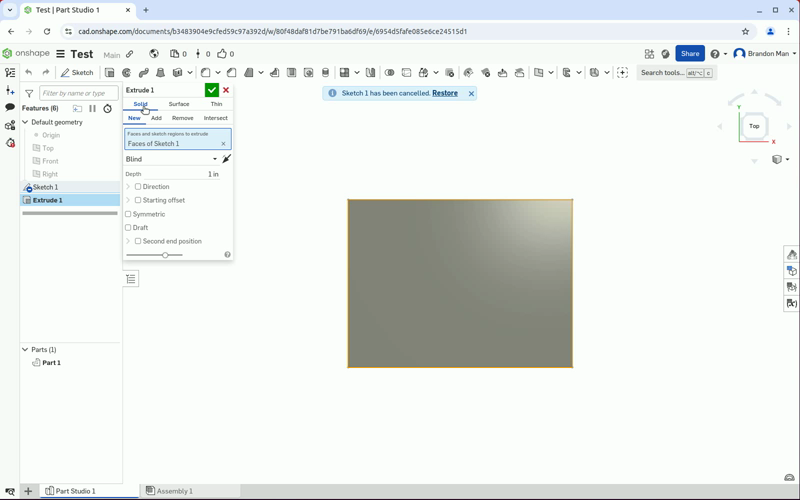
click(143, 106)
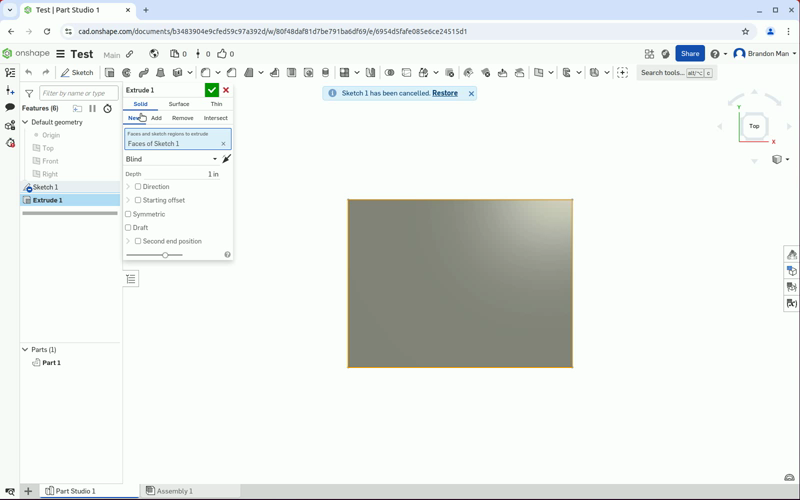
mouse_move(137, 120)
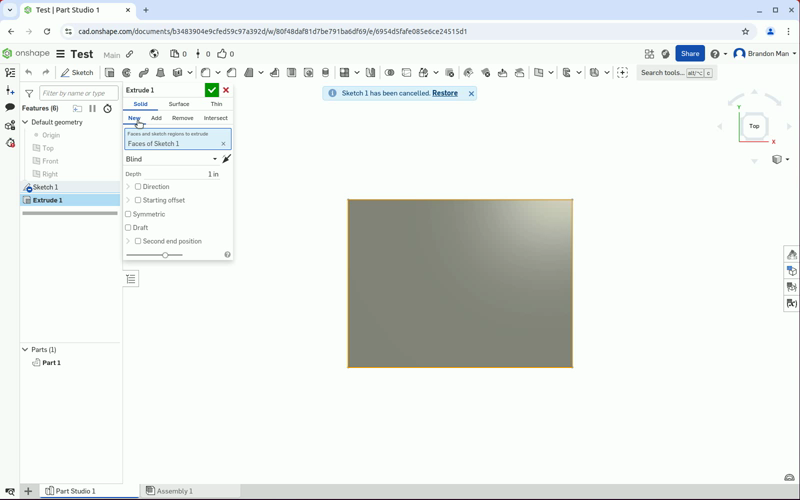
click(137, 120)
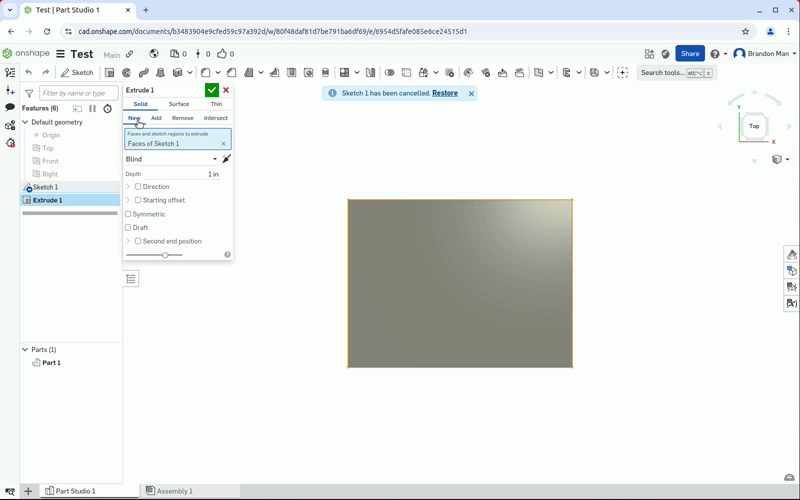
key(tab, 4)
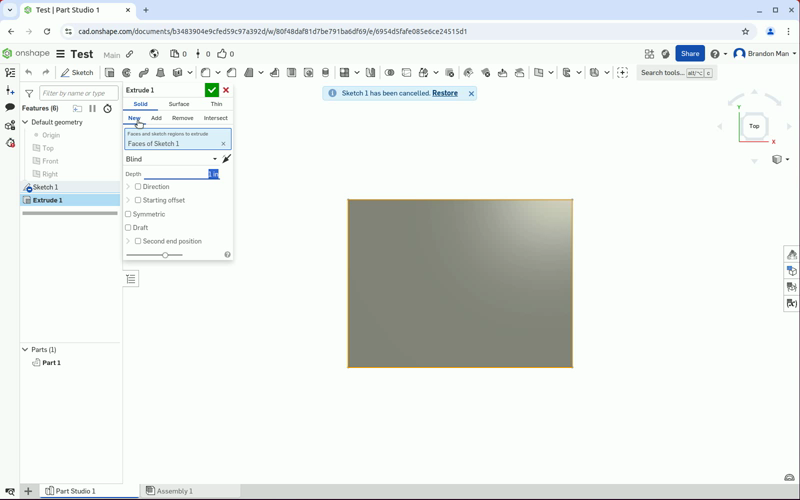
text(4.574)
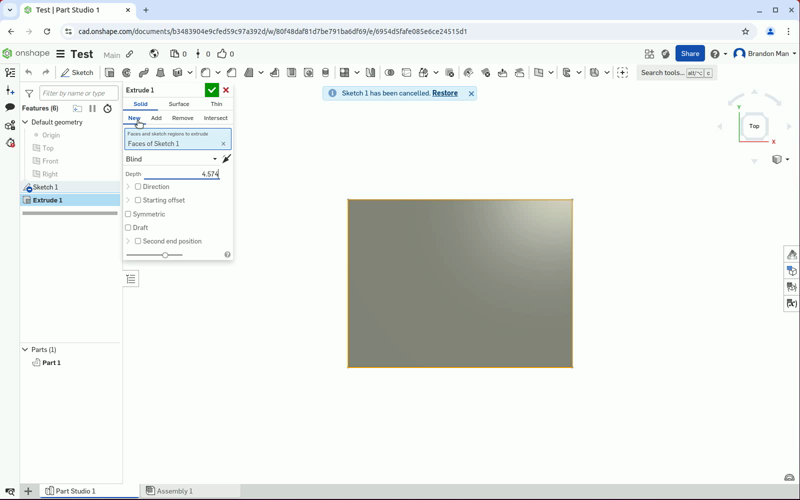
key(enter)
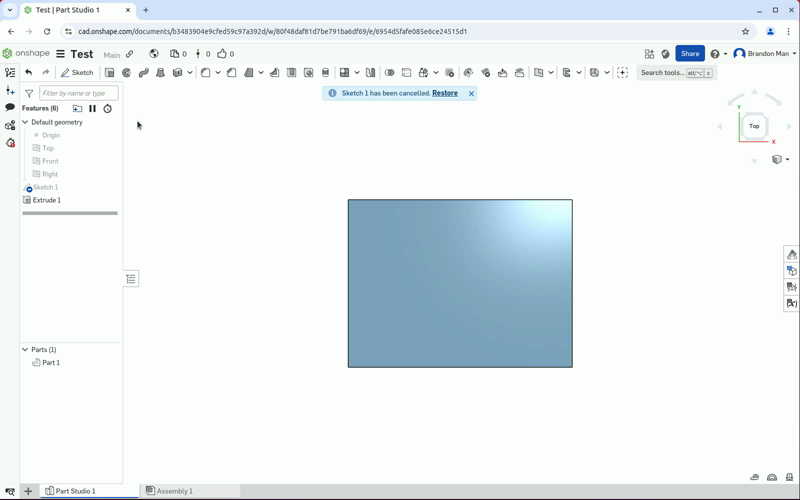
key(shift+h)
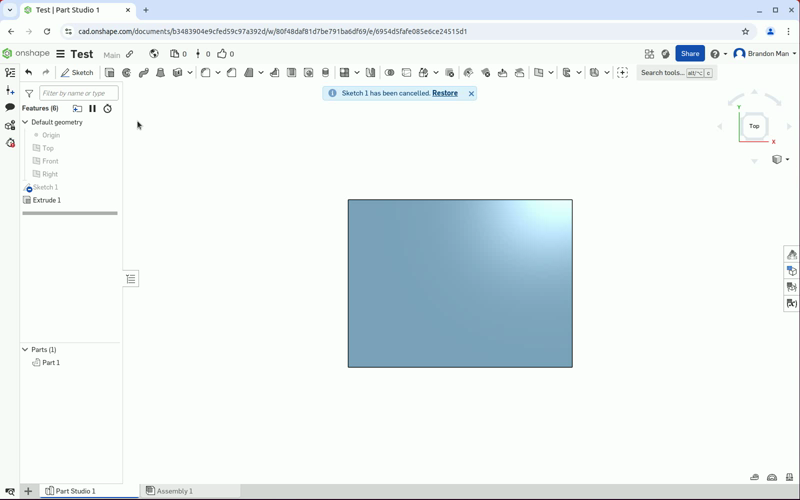
key(shift+h)
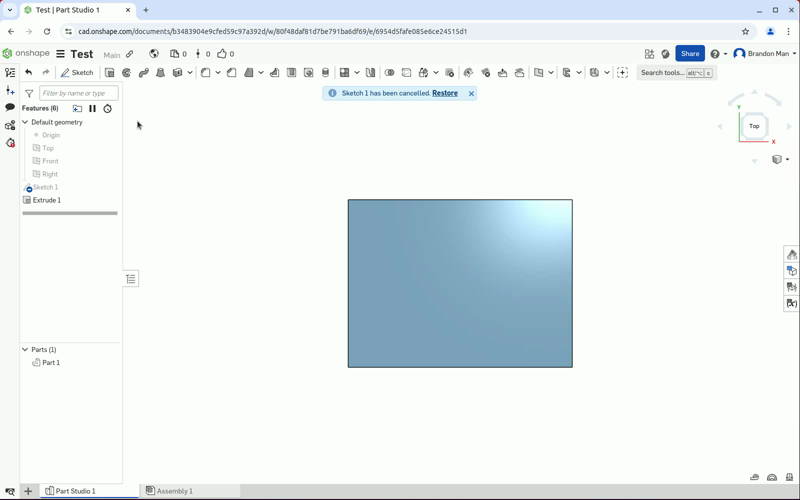
mouse_move(73, 189)
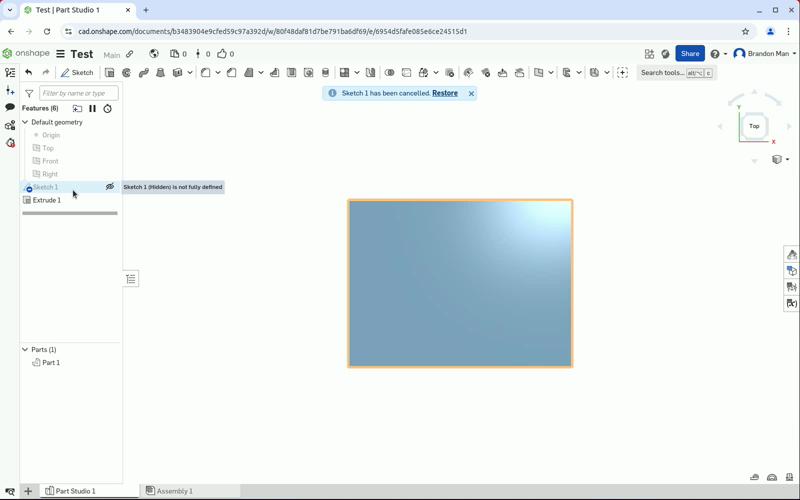
click(73, 189)
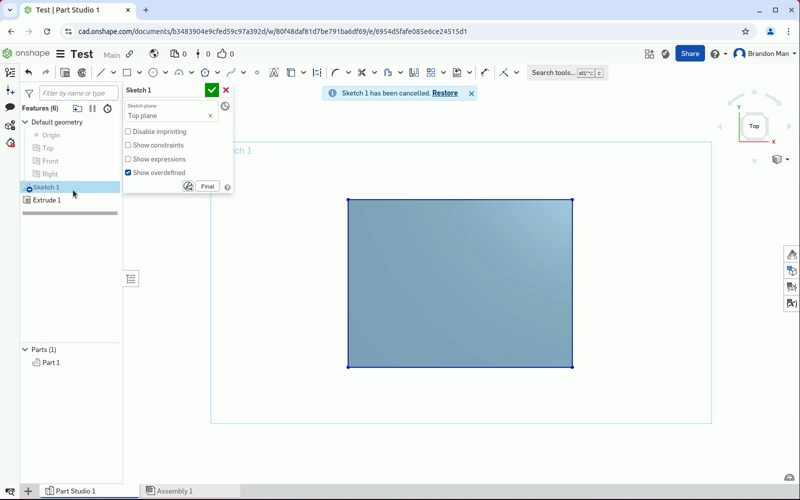
mouse_move(229, 92)
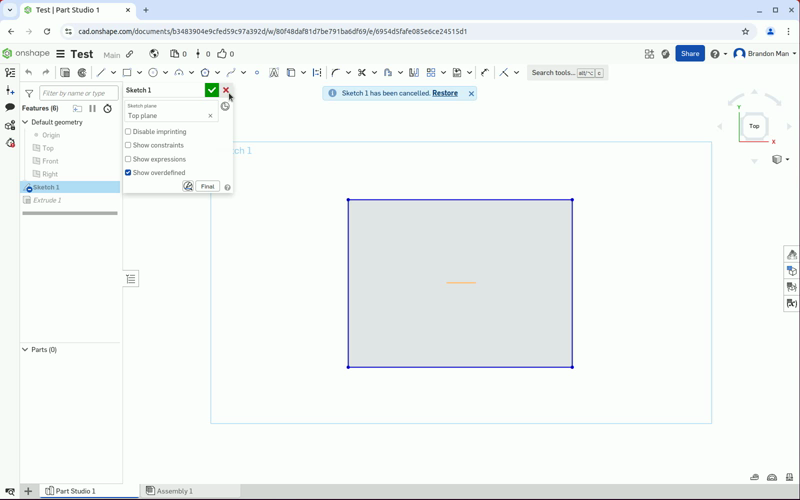
click(229, 92)
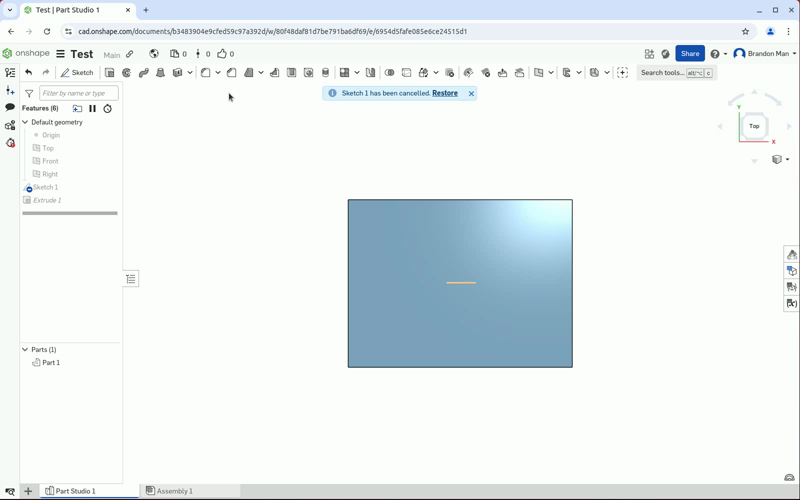
mouse_move(541, 75)
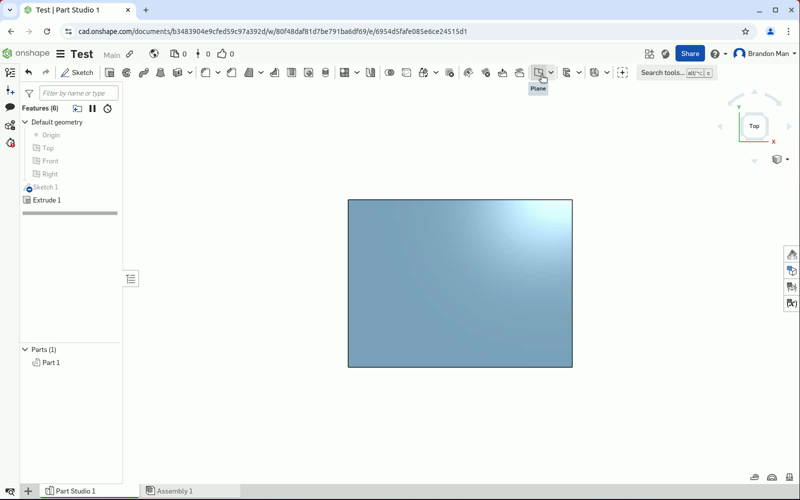
click(541, 75)
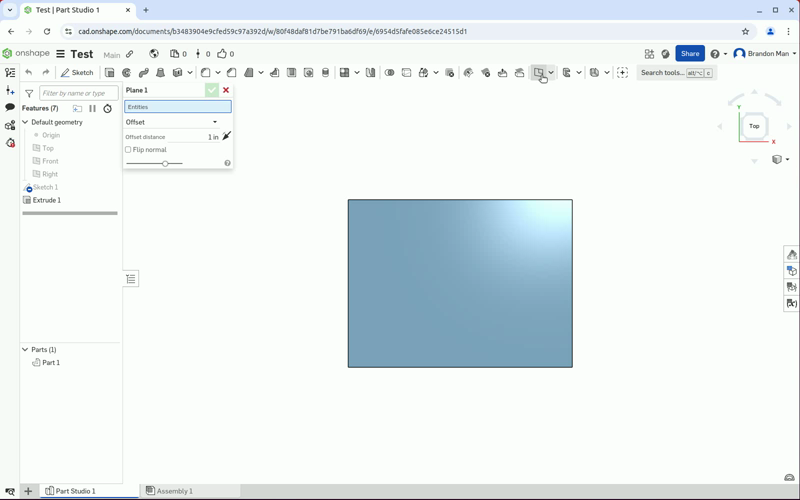
mouse_move(73, 150)
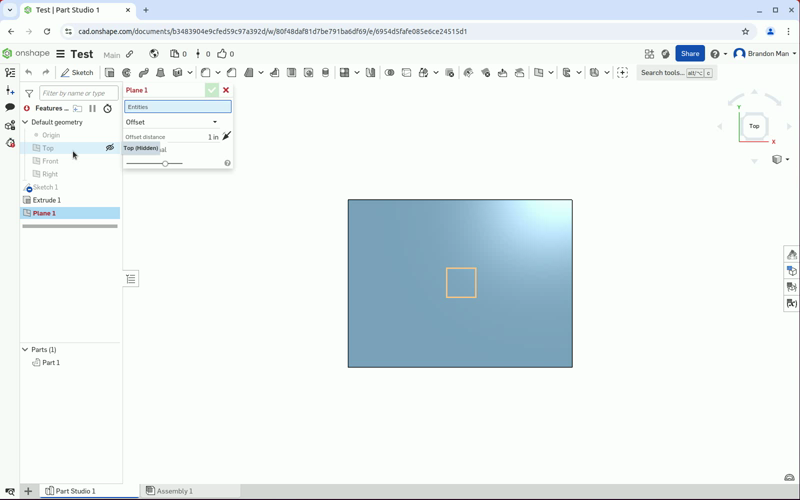
click(73, 150)
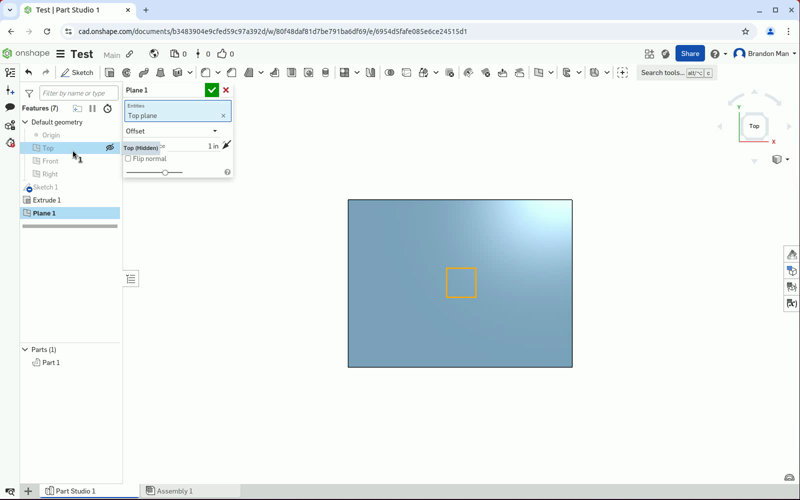
key(tab, 2)
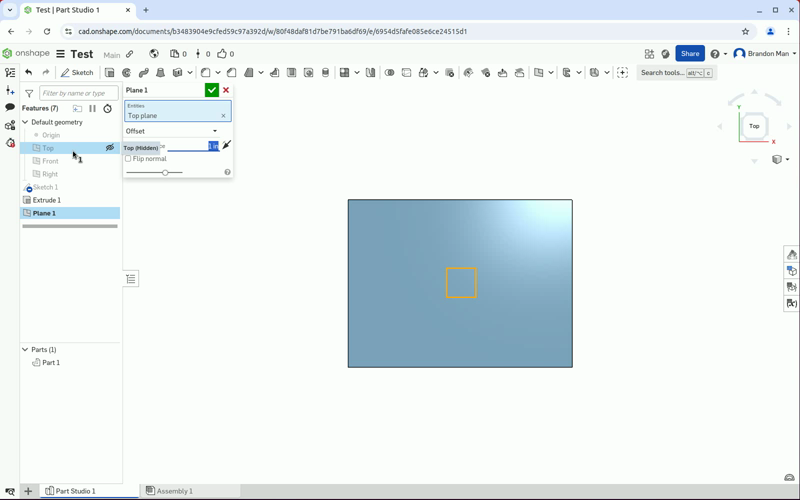
text(4.56)
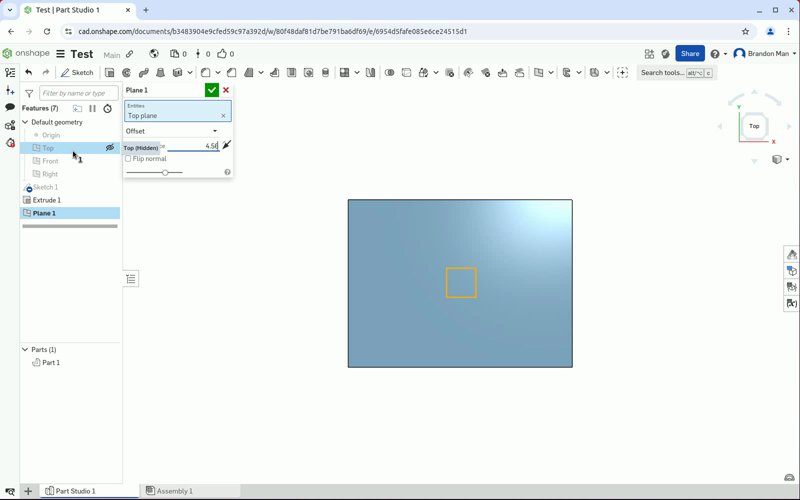
key(enter, 2)
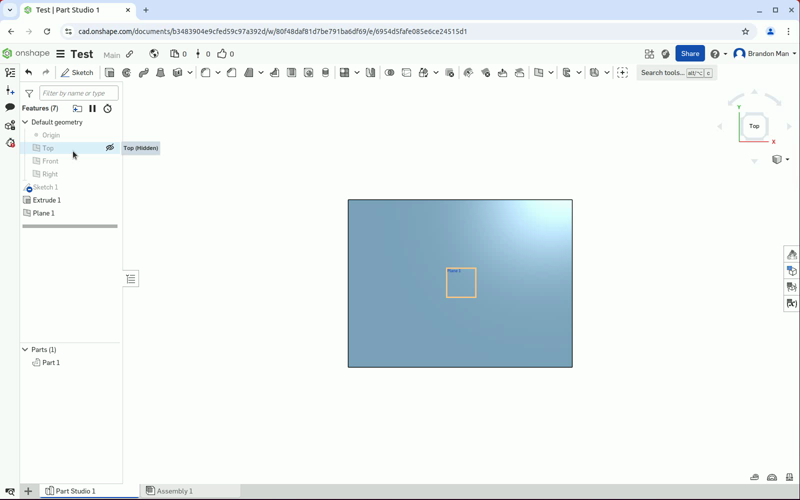
key(shift+s)
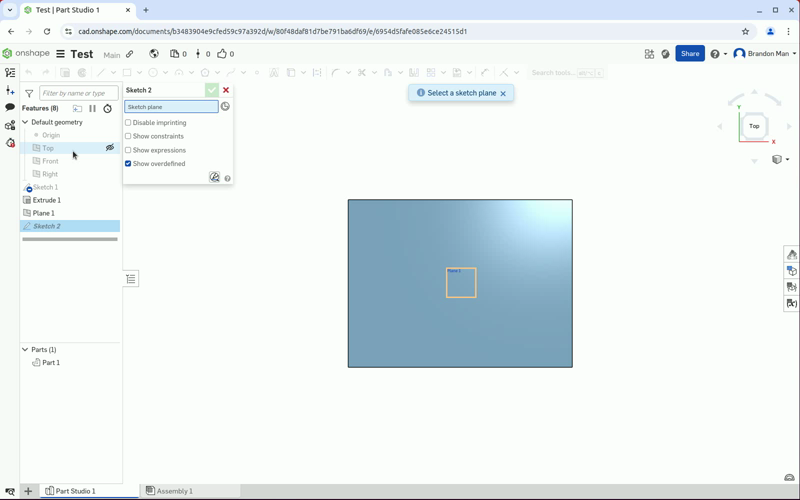
mouse_move(73, 215)
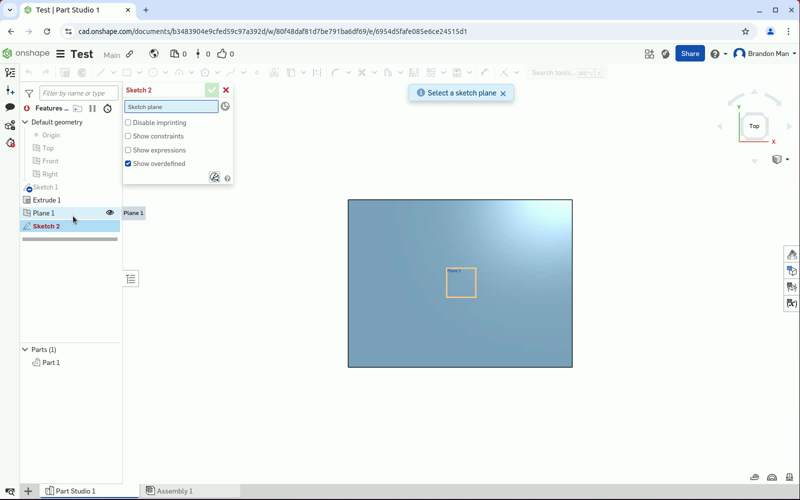
click(73, 215)
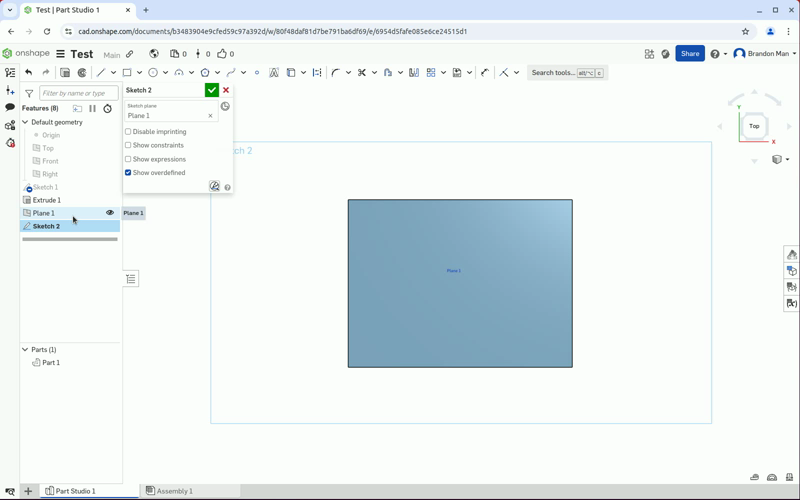
mouse_move(73, 352)
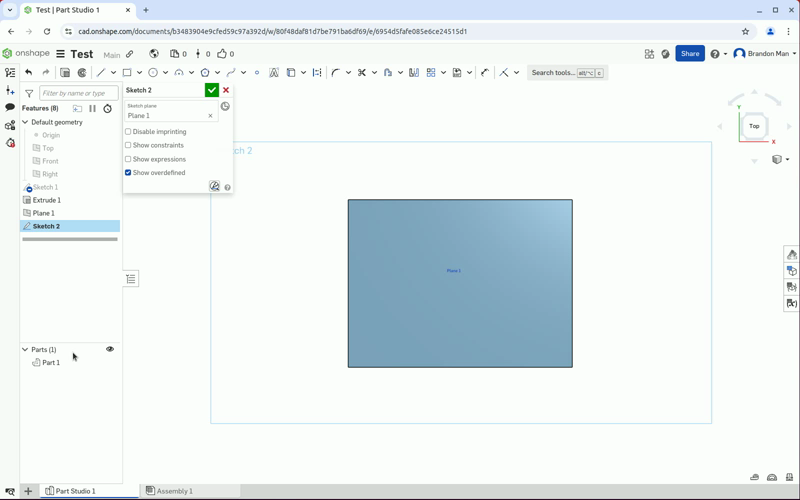
key(y)
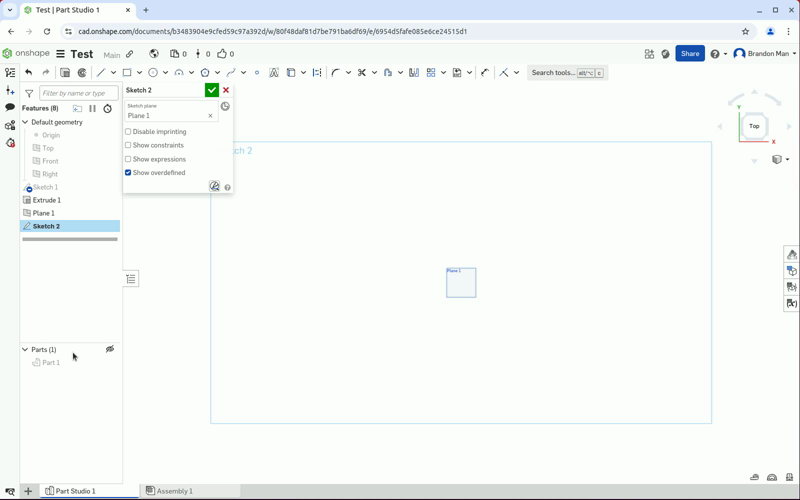
key(l)
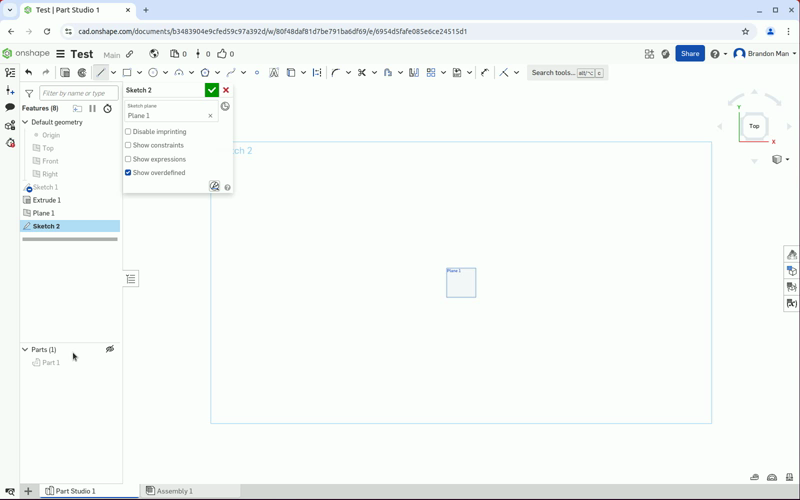
key_down(shift)
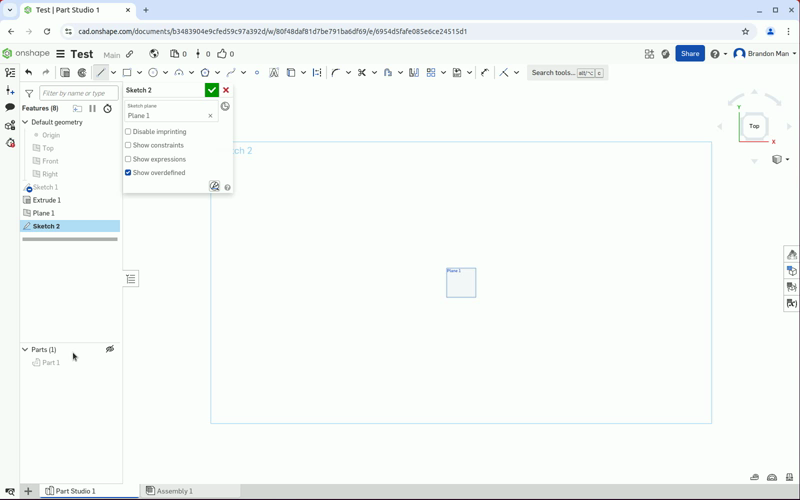
mouse_move(392, 294)
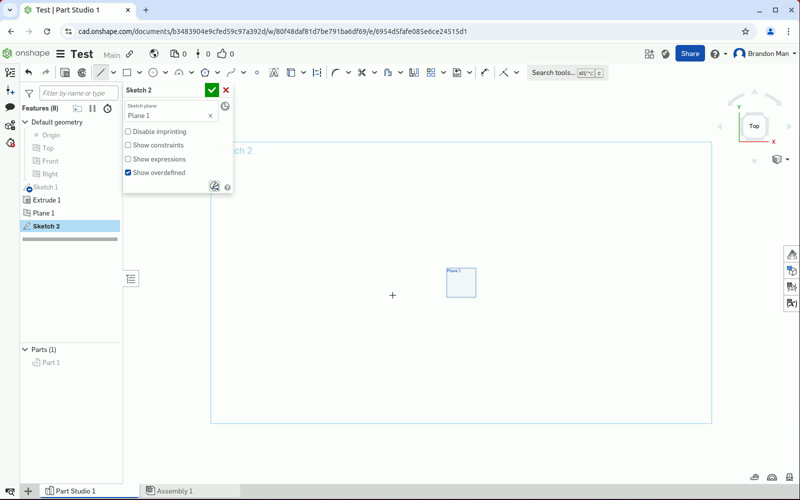
click(392, 294)
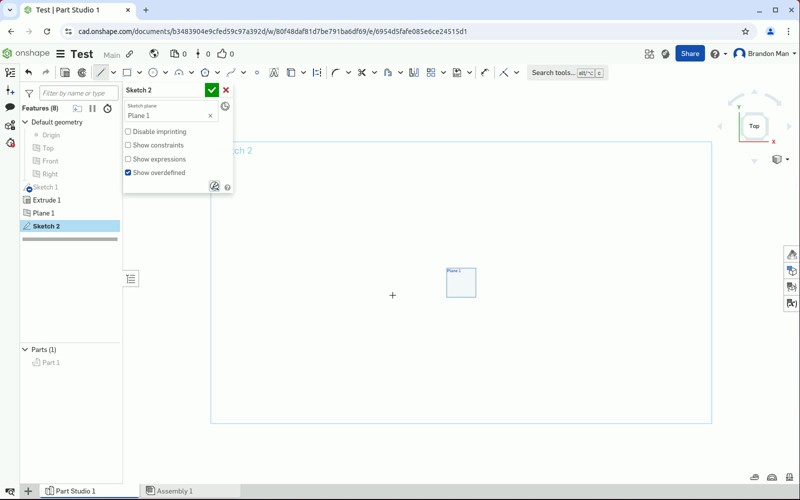
key_up(shift)
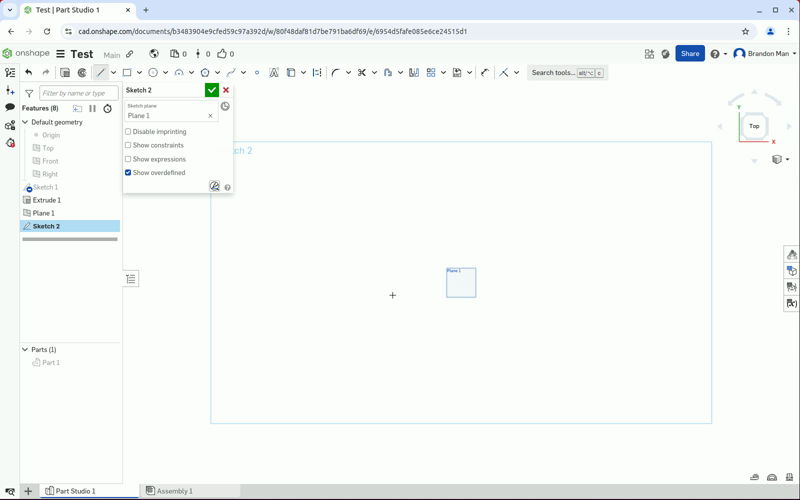
key_down(shift)
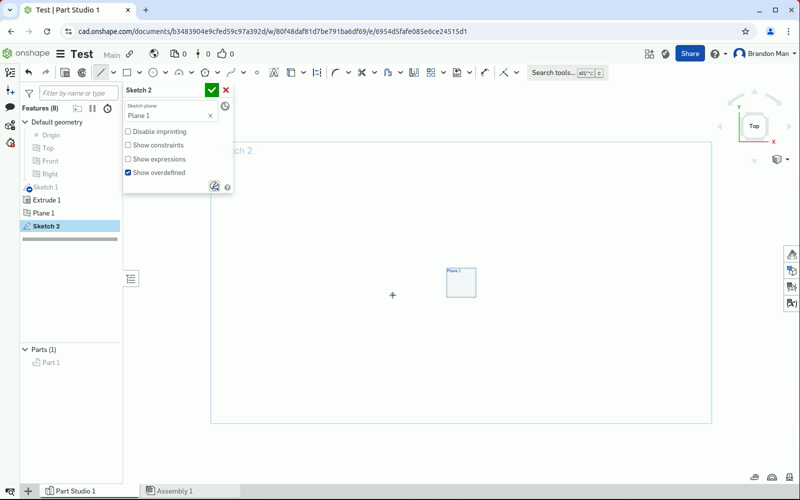
mouse_move(527, 294)
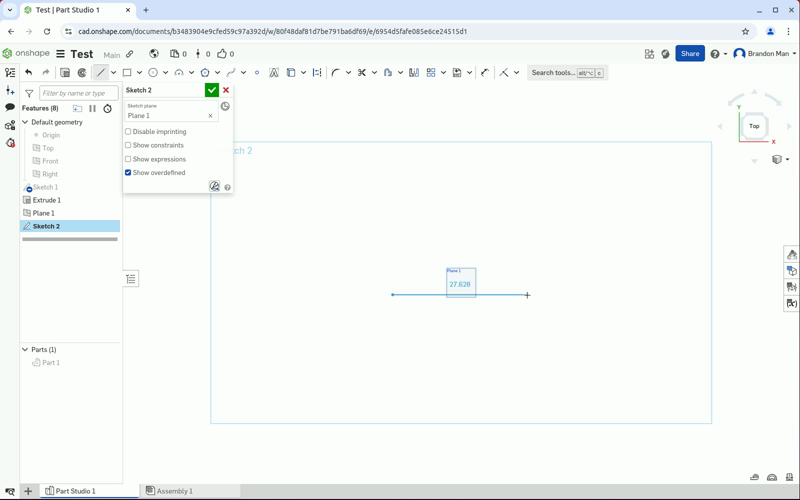
click(527, 294)
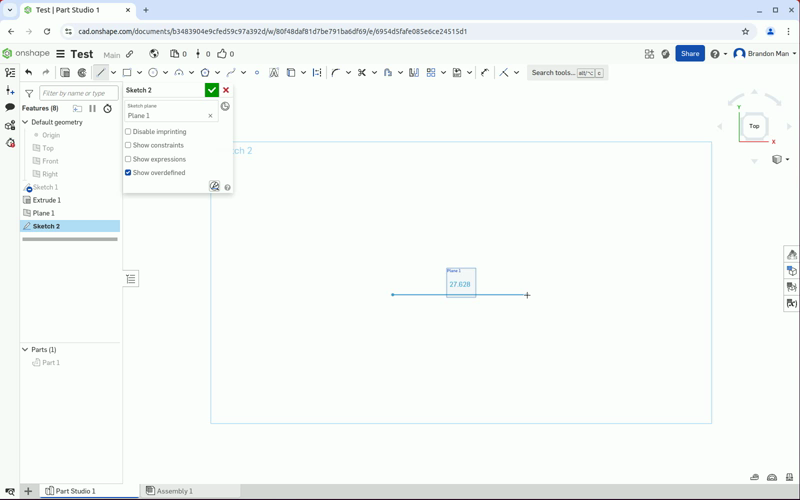
key_up(shift)
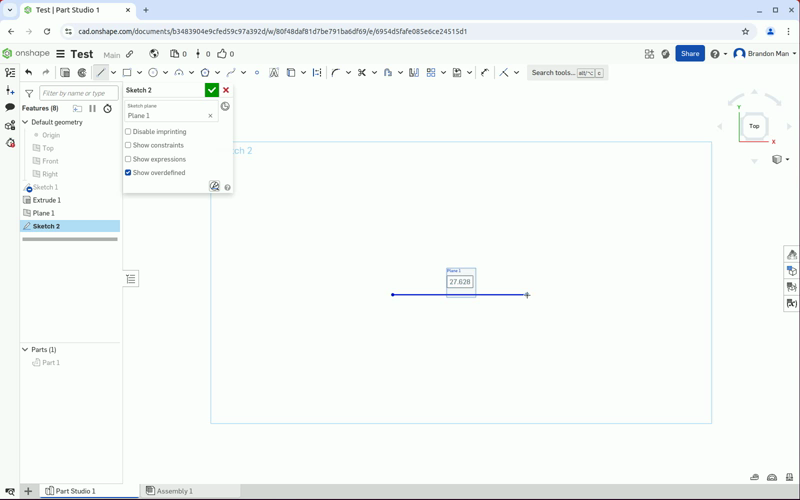
key_down(shift)
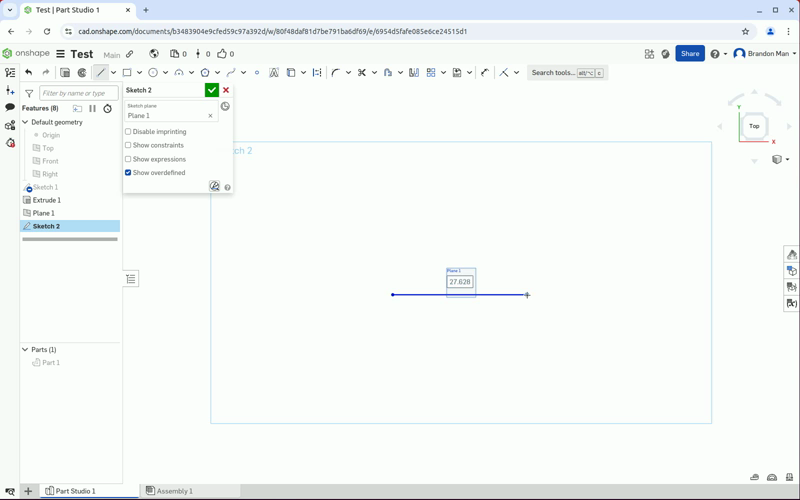
mouse_move(557, 294)
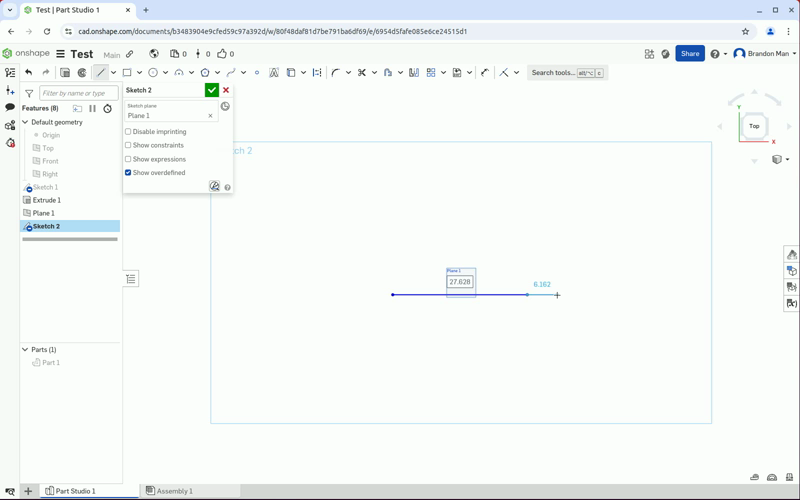
mouse_move(527, 271)
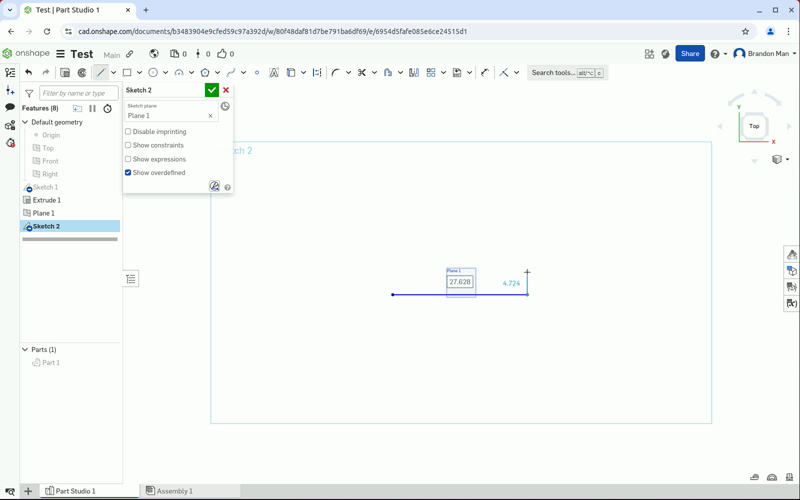
click(527, 271)
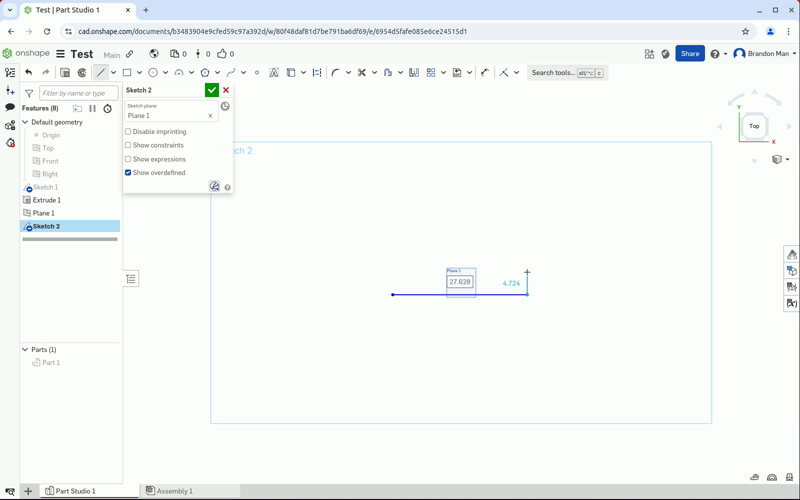
key_up(shift)
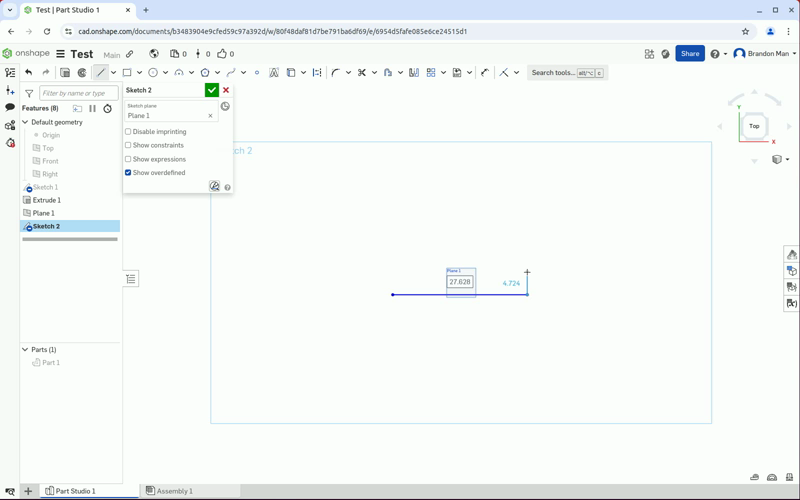
key_down(shift)
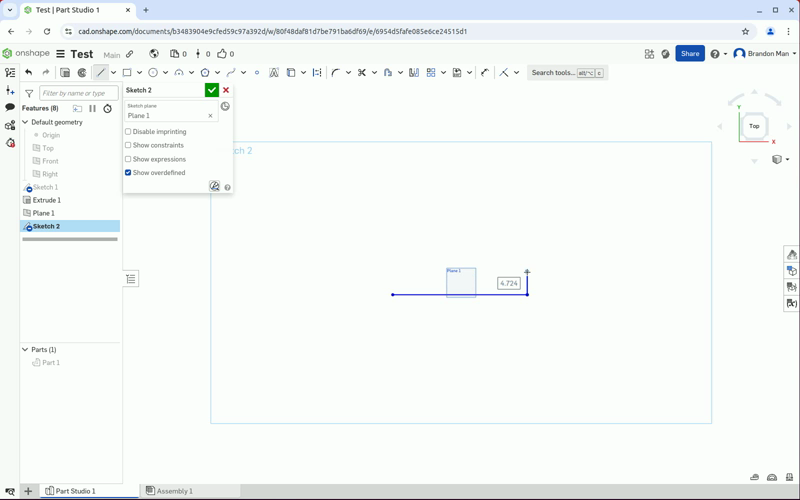
mouse_move(392, 271)
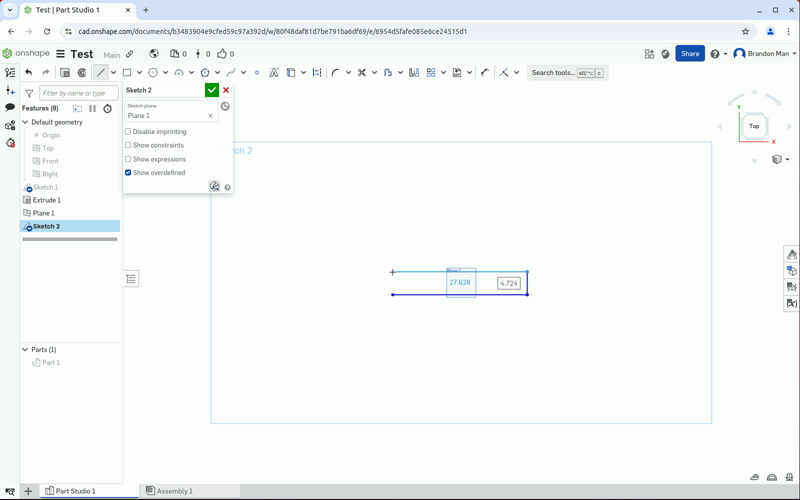
click(392, 271)
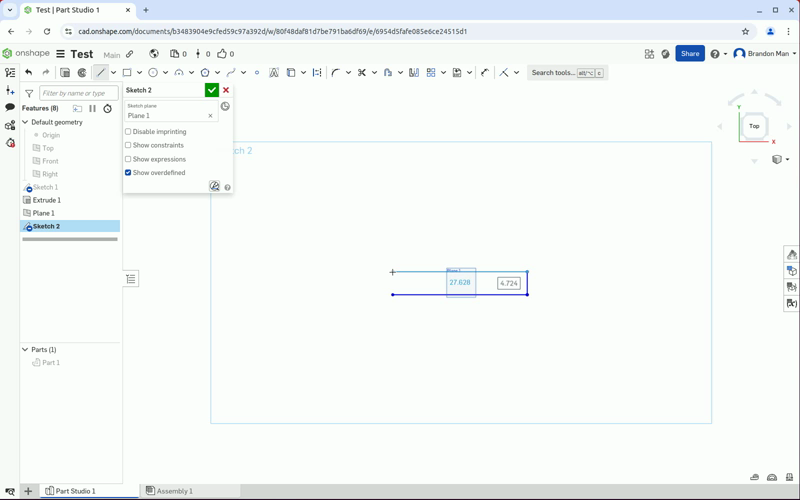
key_up(shift)
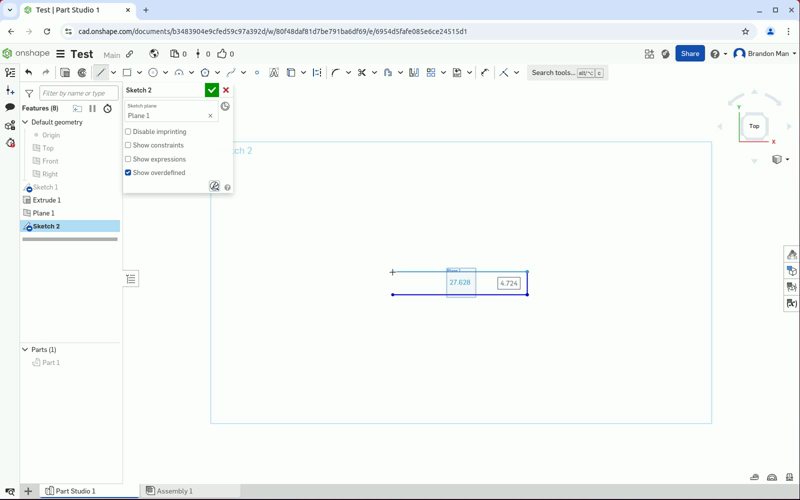
mouse_move(422, 271)
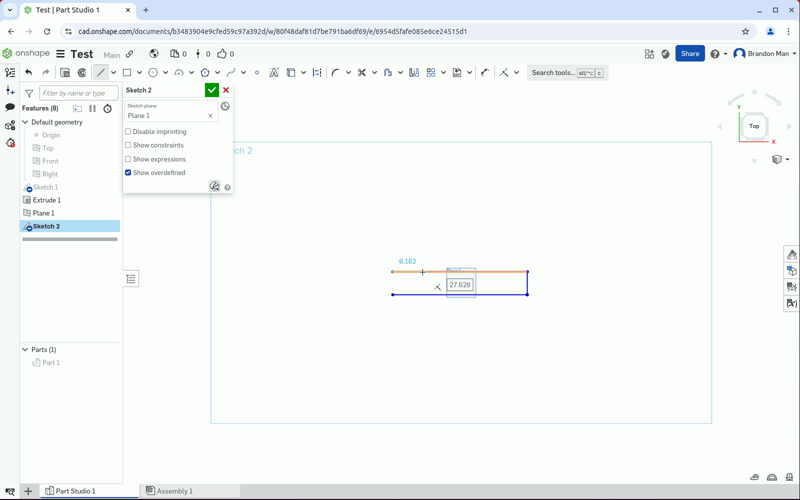
key_down(shift)
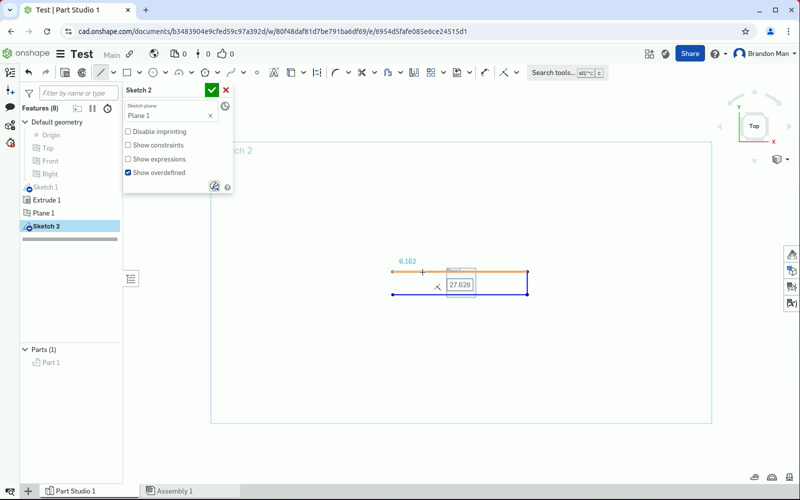
mouse_move(392, 294)
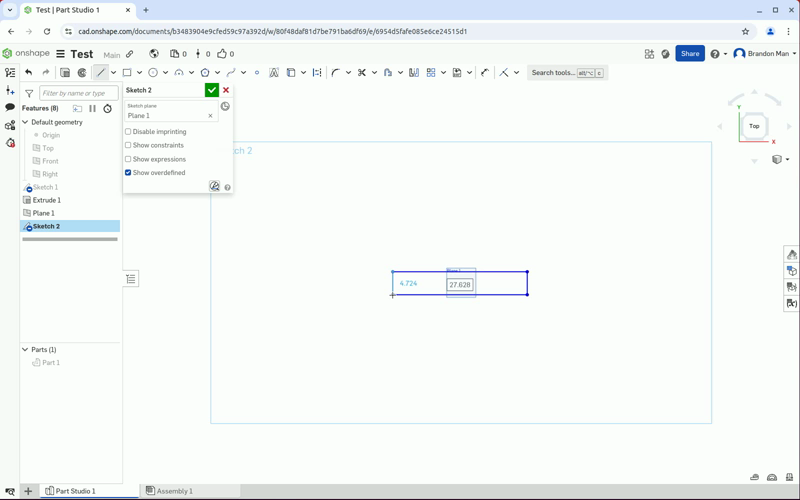
key_up(shift)
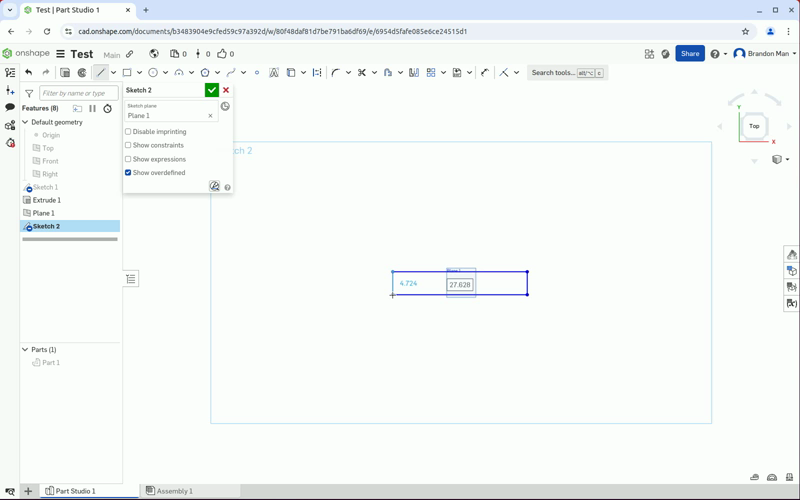
click(392, 294)
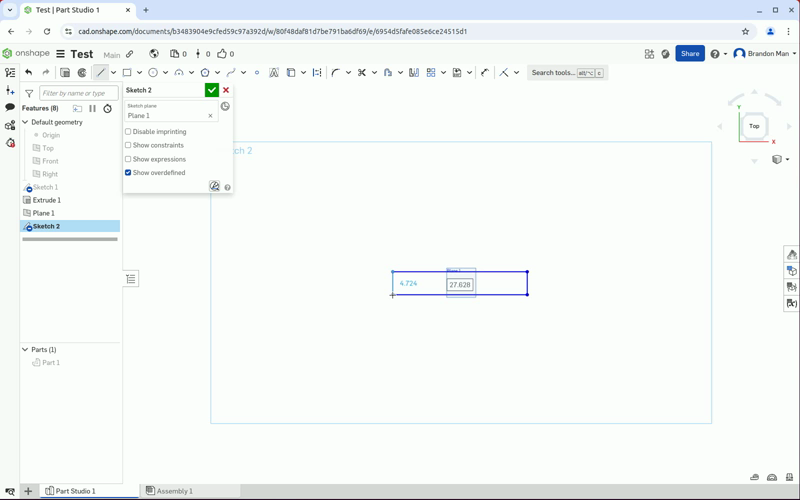
key(esc)
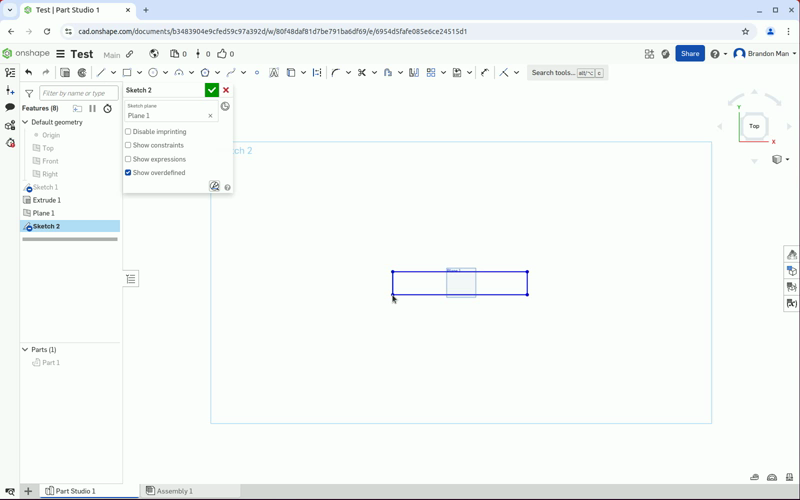
mouse_move(500, 275)
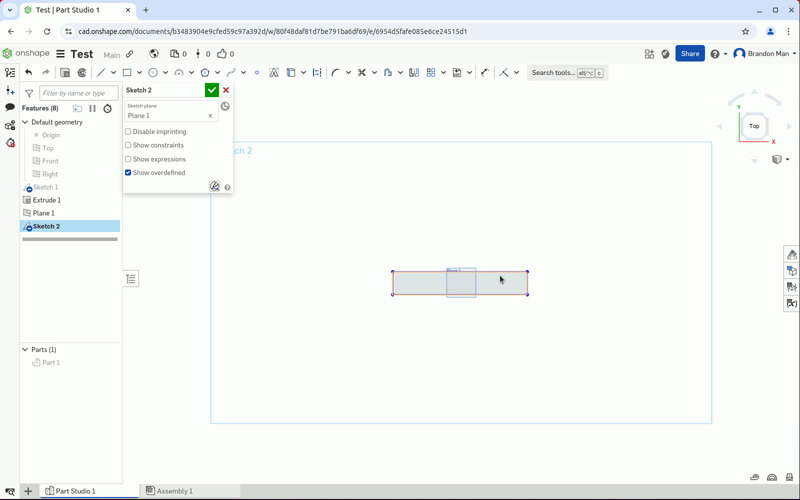
click(500, 275)
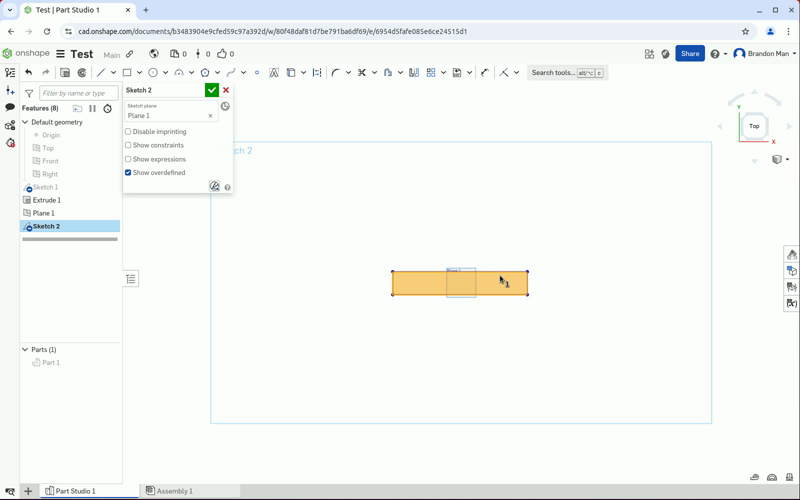
mouse_move(73, 352)
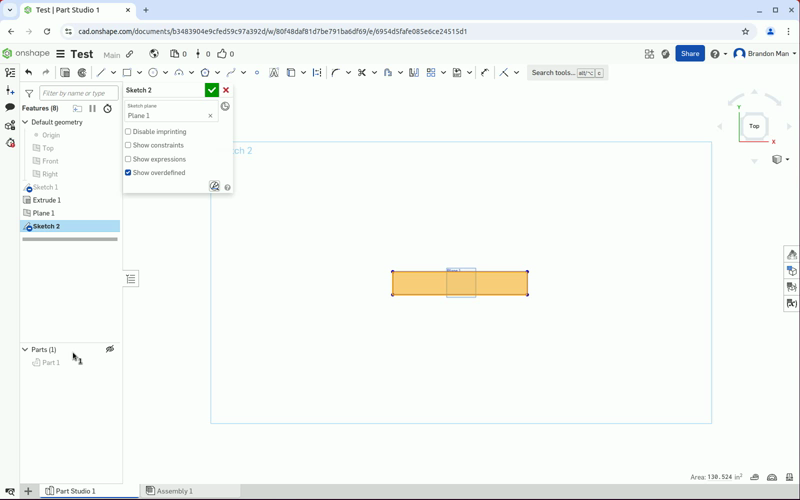
key(shift+y)
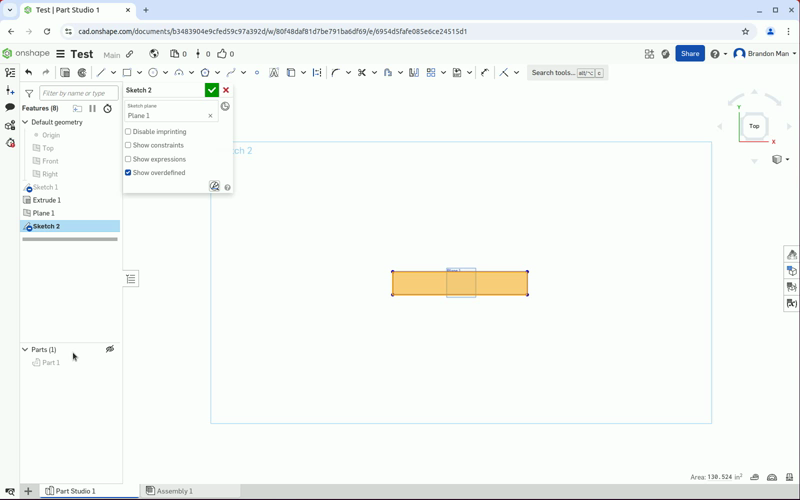
key(shift+e)
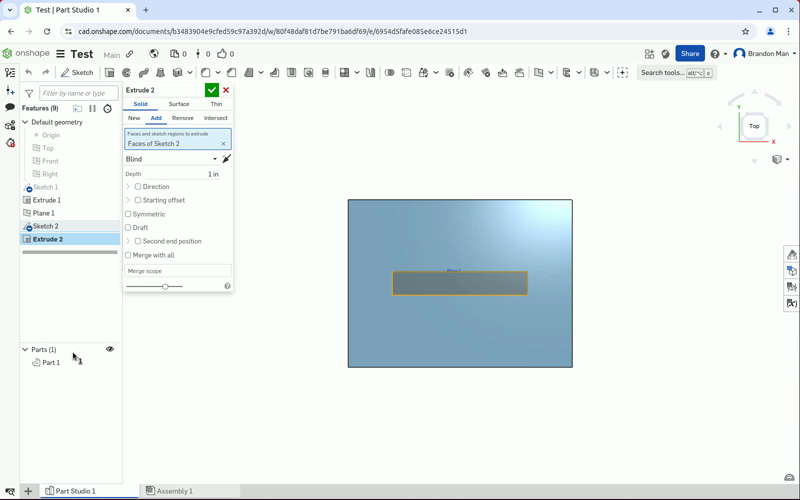
mouse_move(143, 106)
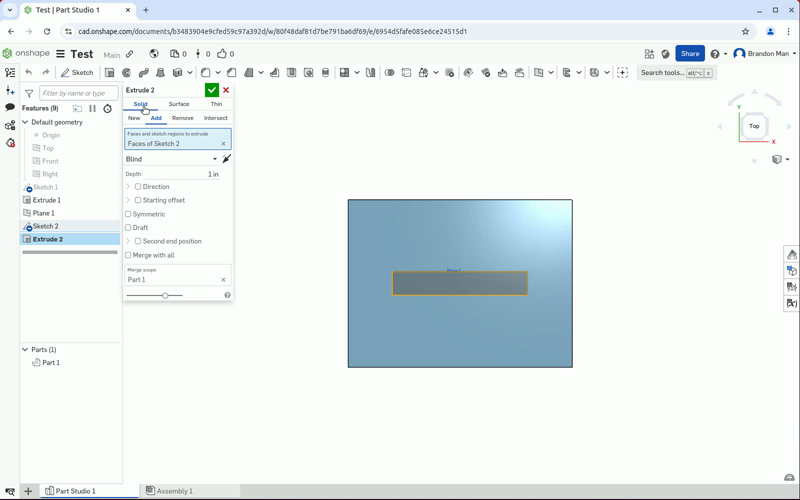
click(143, 106)
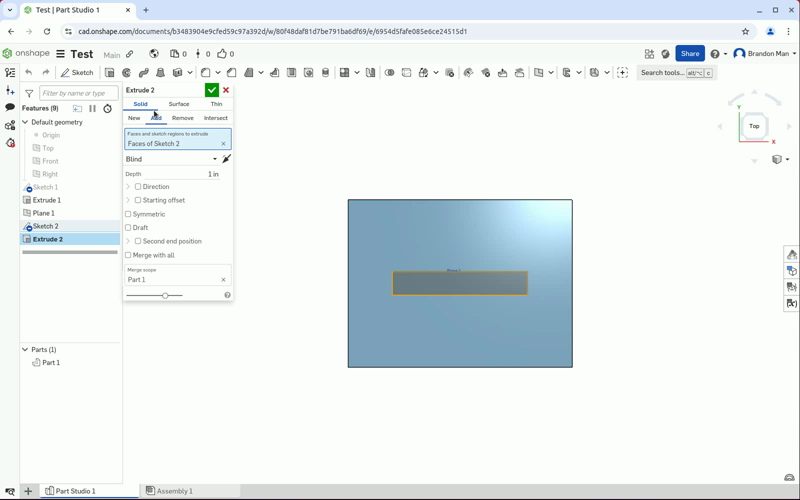
mouse_move(186, 120)
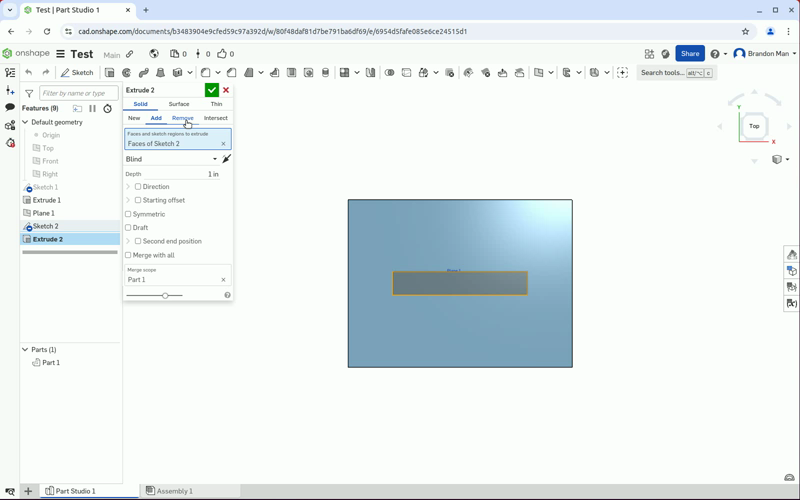
click(186, 120)
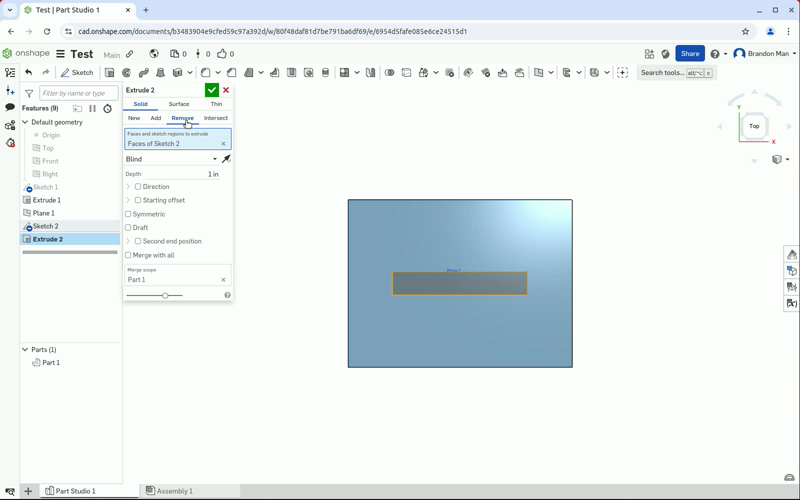
key(tab, 4)
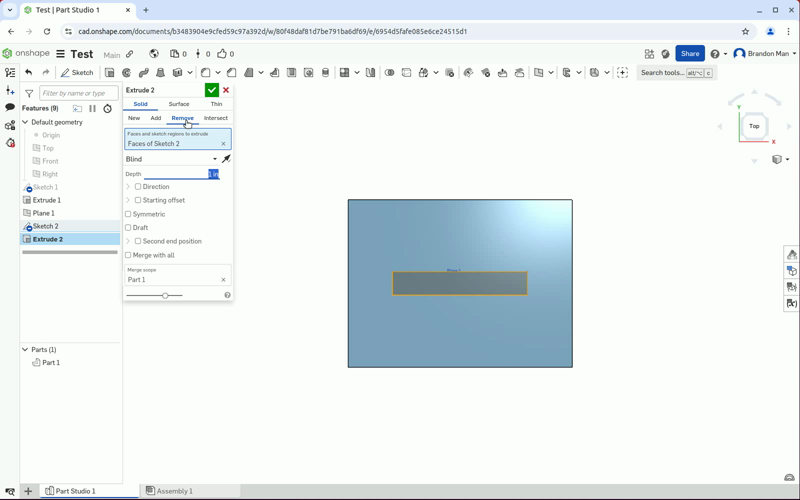
text(2.407)
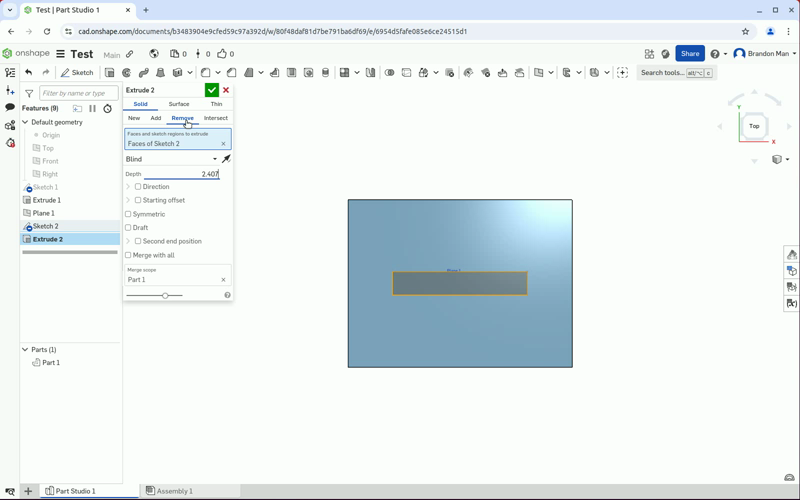
key(tab, 6)
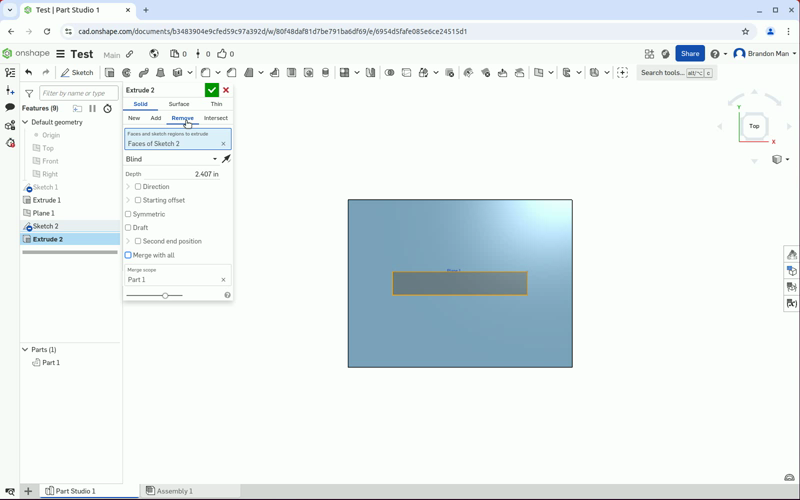
key(space)
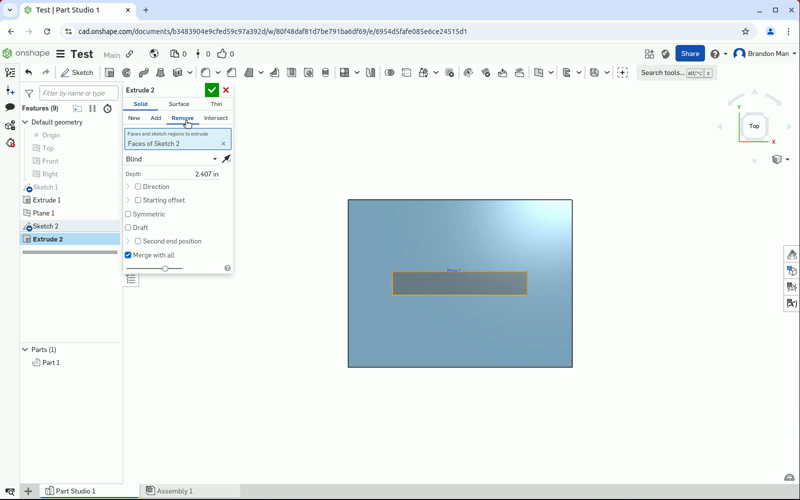
key(enter)
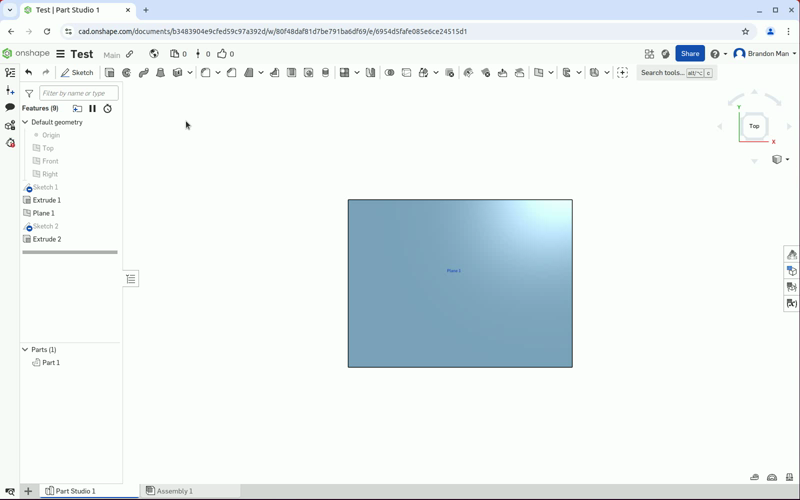
key(shift+h)
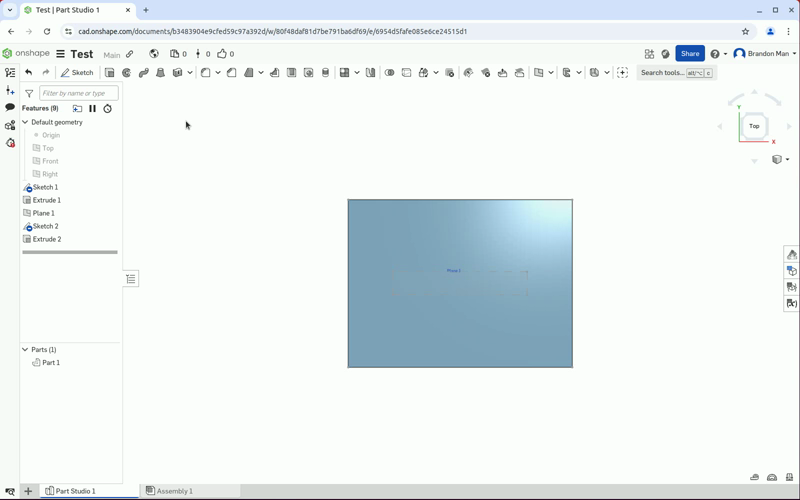
key(shift+h)
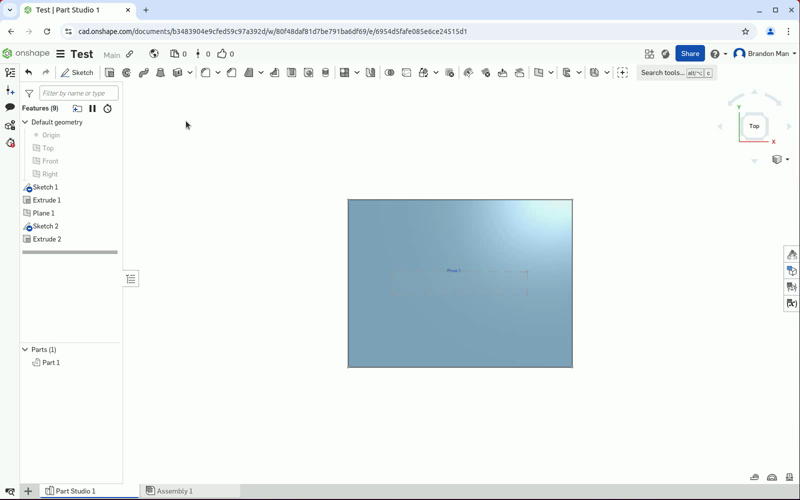
key(shift+7)
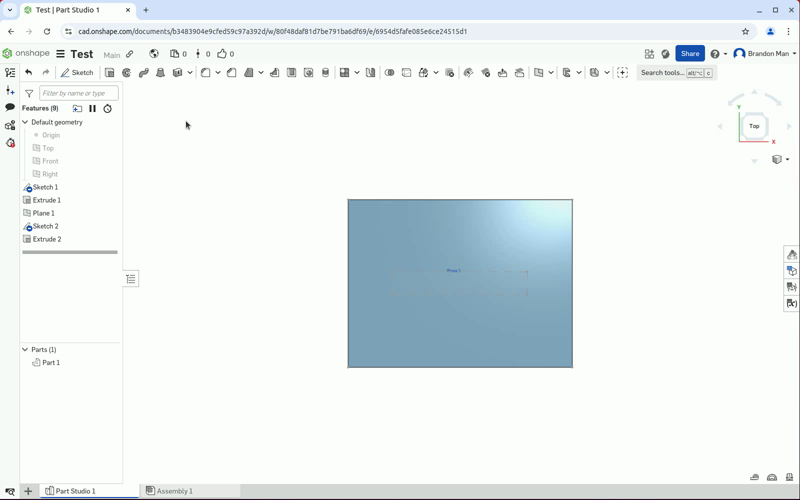
key(up, 3)
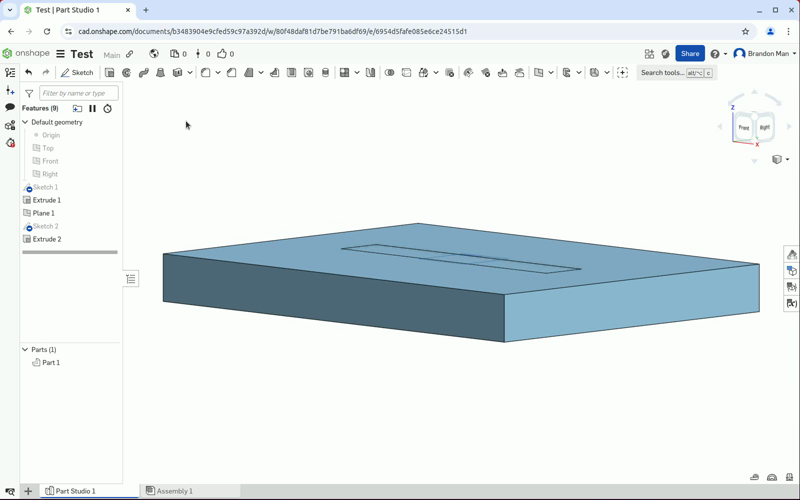
key(left, 3)
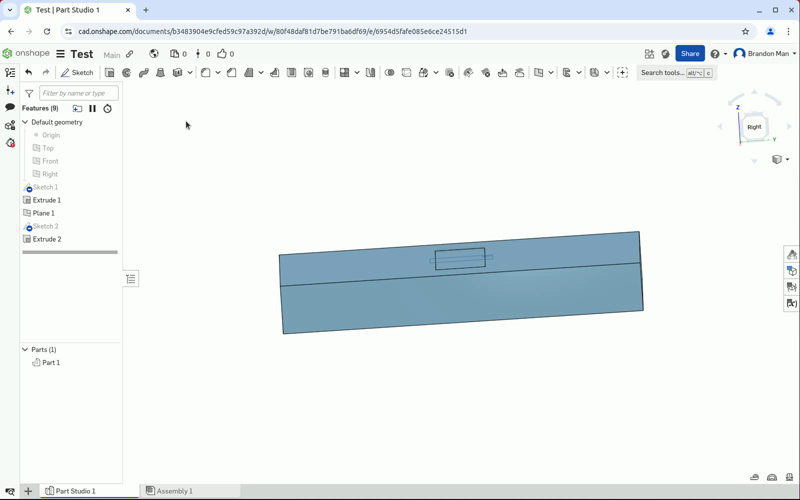
key(right, 3)
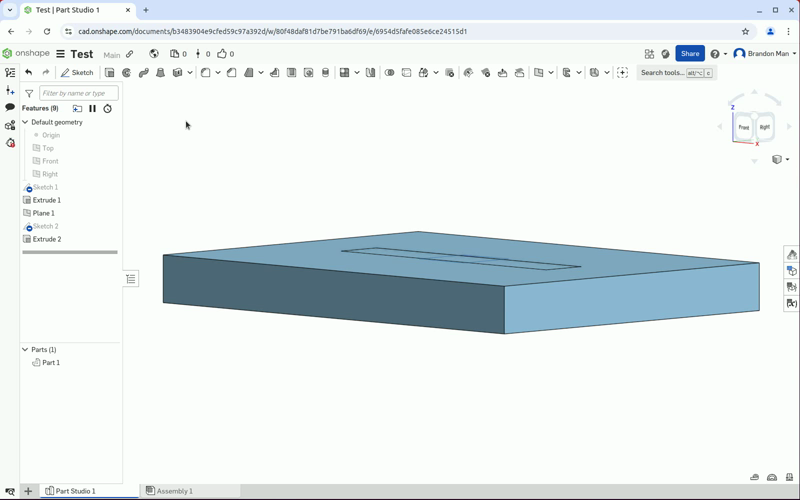
key(down, 3)
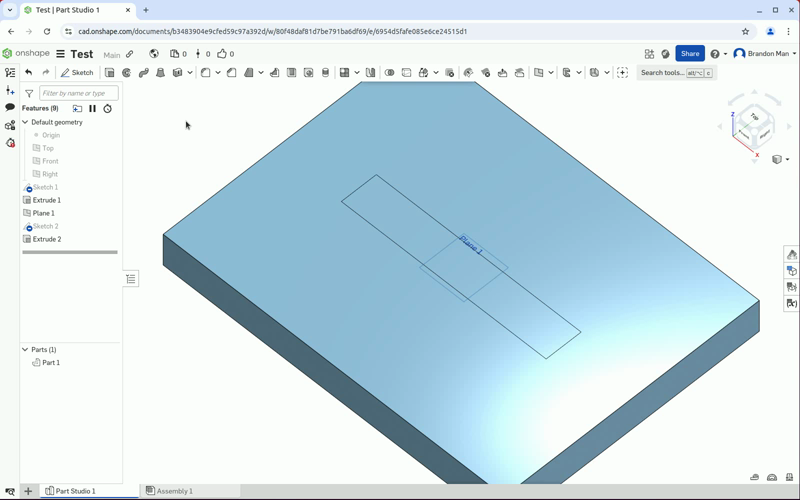
mouse_move(73, 189)
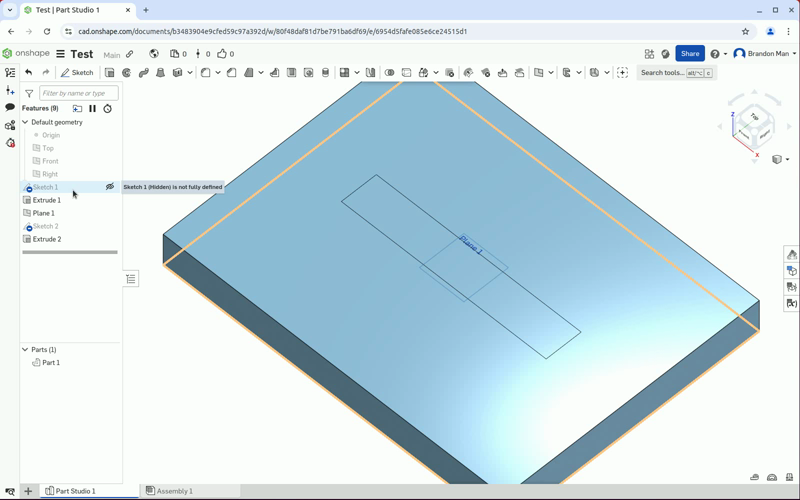
click(73, 189)